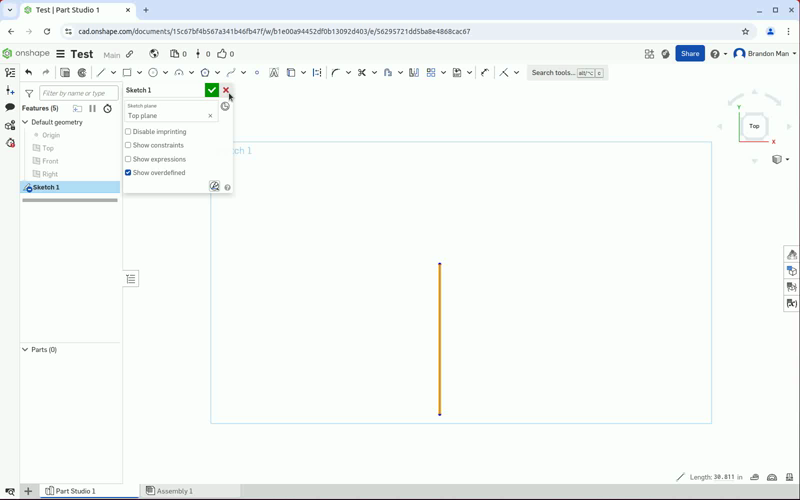
key(shift+h)
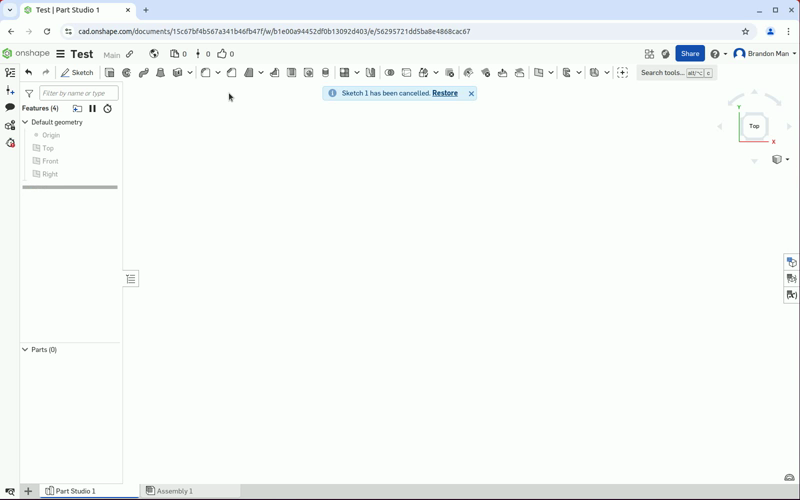
mouse_move(73, 352)
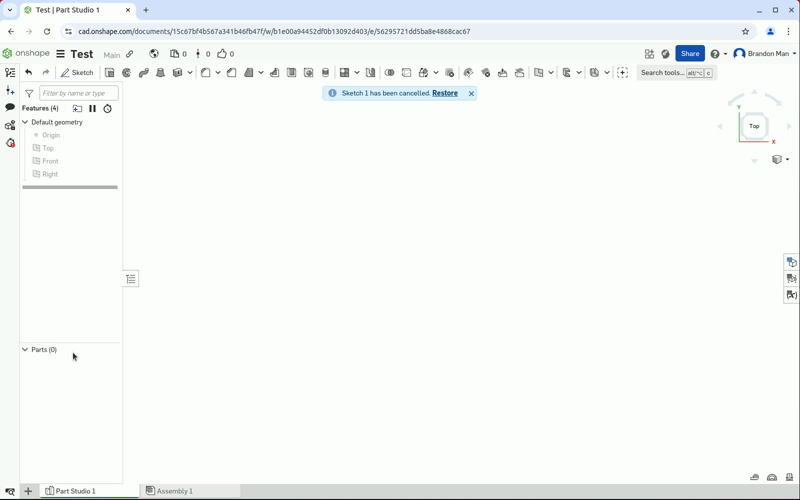
key(y)
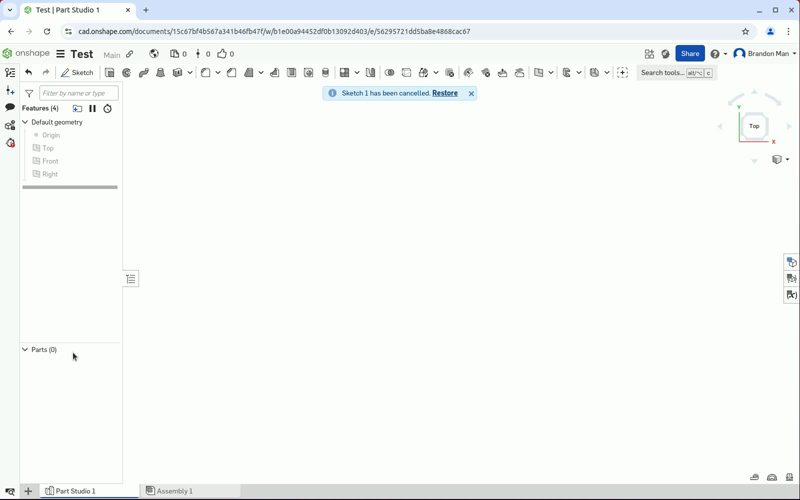
key(shift+p)
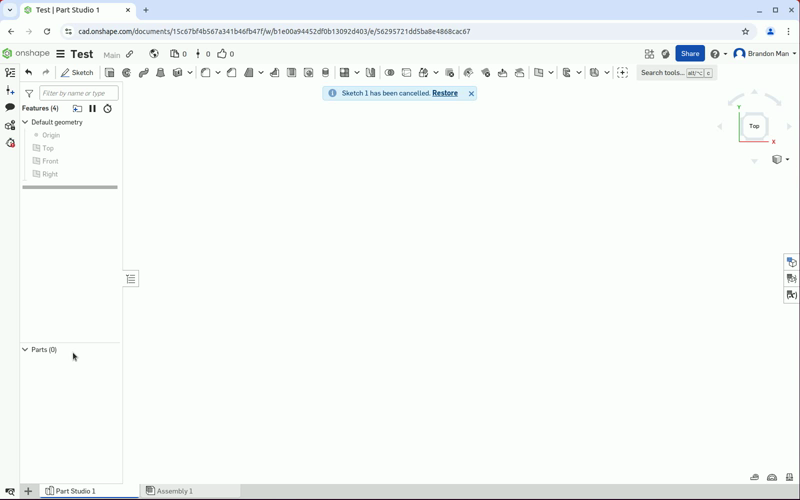
key(space)
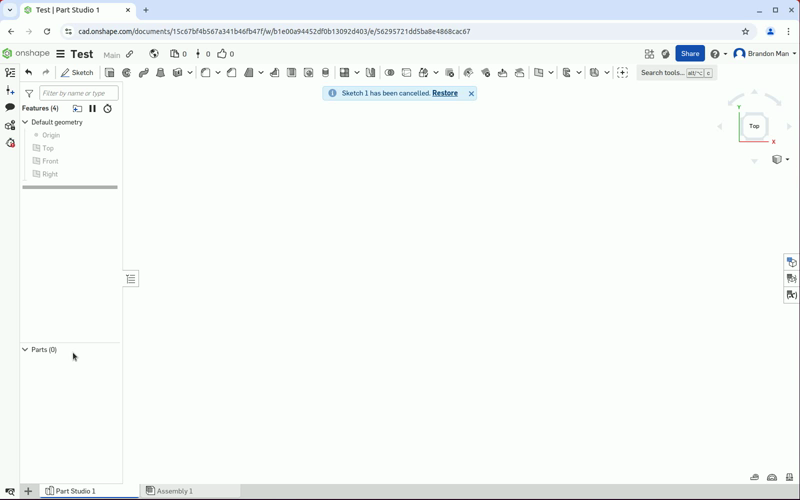
key_down(shift)
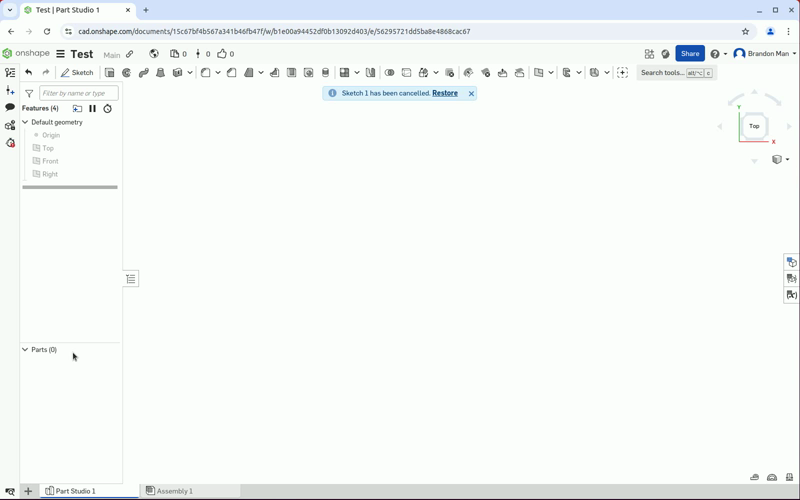
key(up)
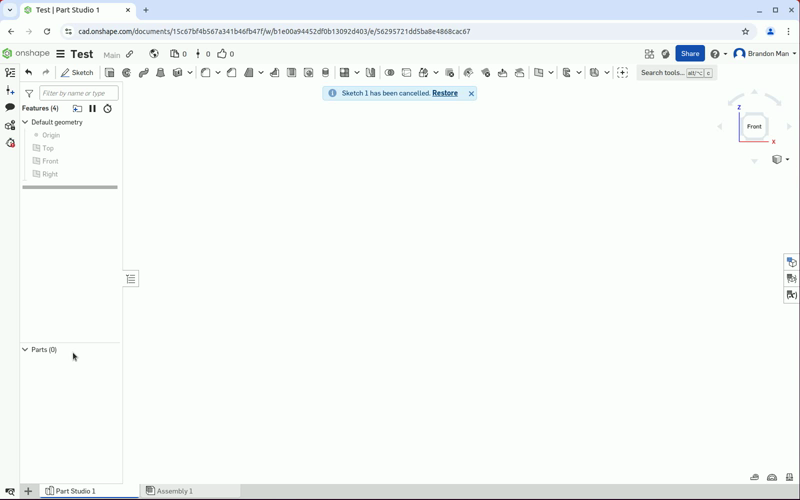
key_up(shift)
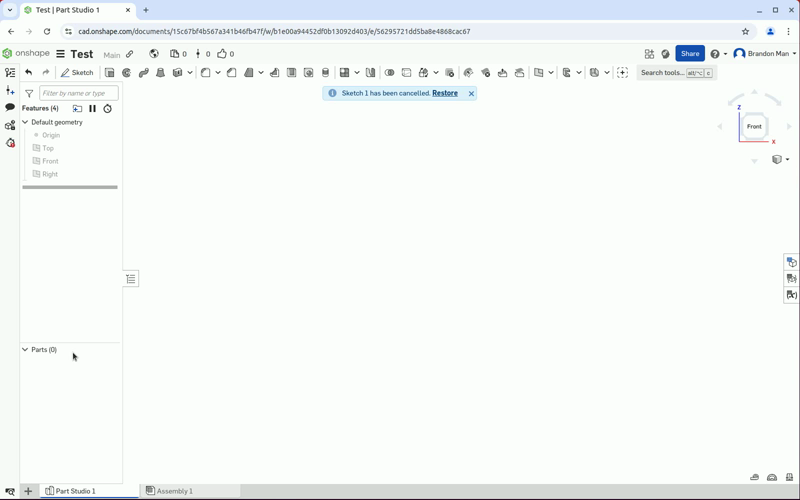
mouse_move(73, 352)
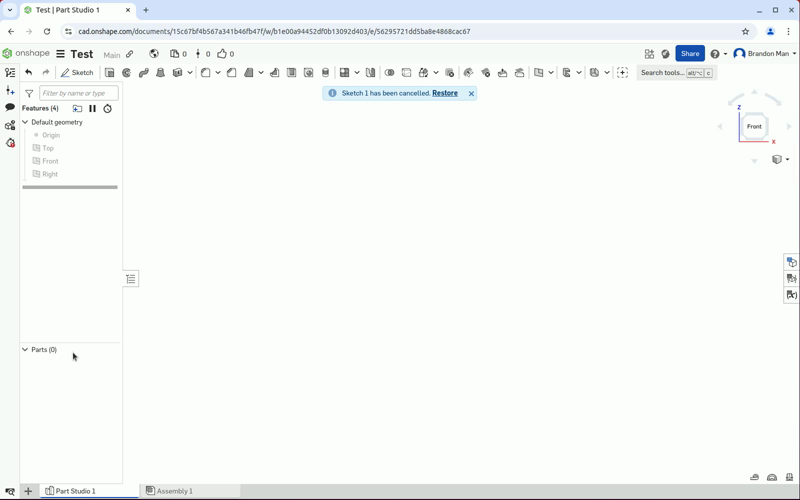
key(shift+y)
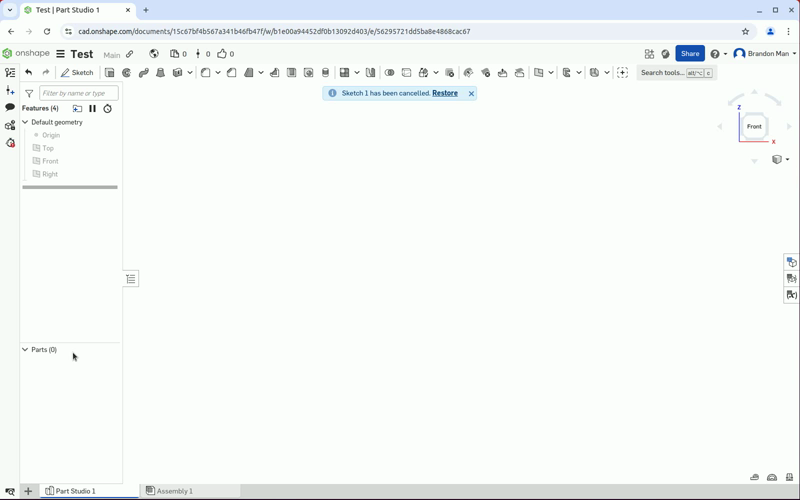
key(shift+s)
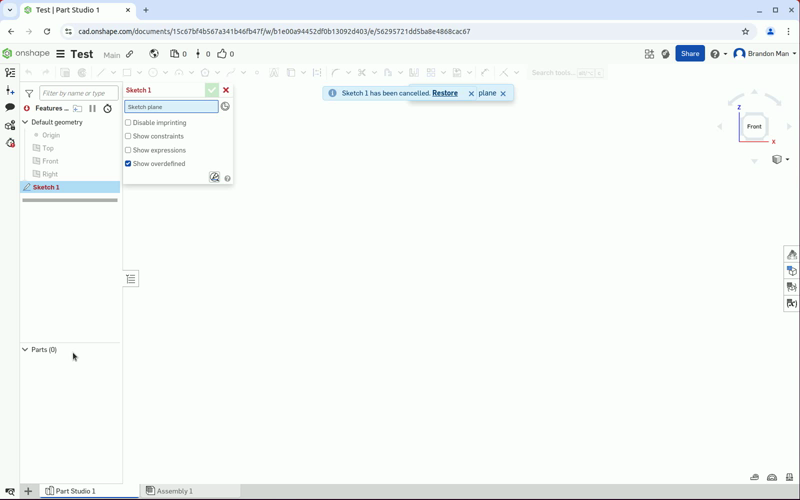
mouse_move(73, 163)
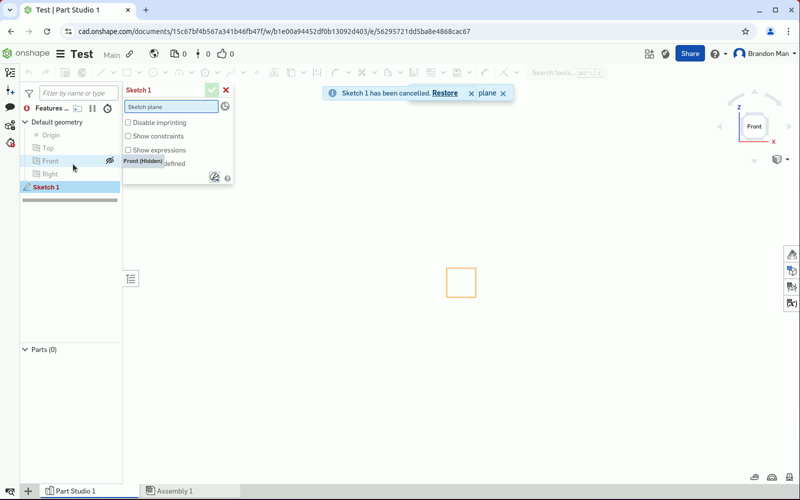
click(73, 163)
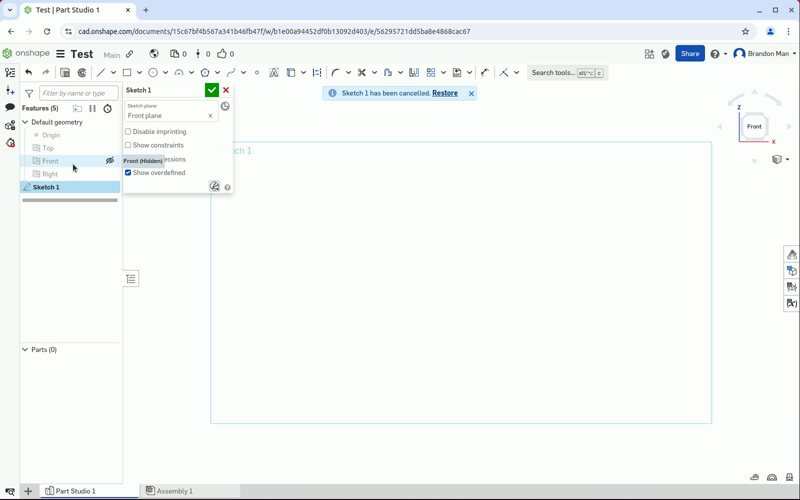
mouse_move(73, 352)
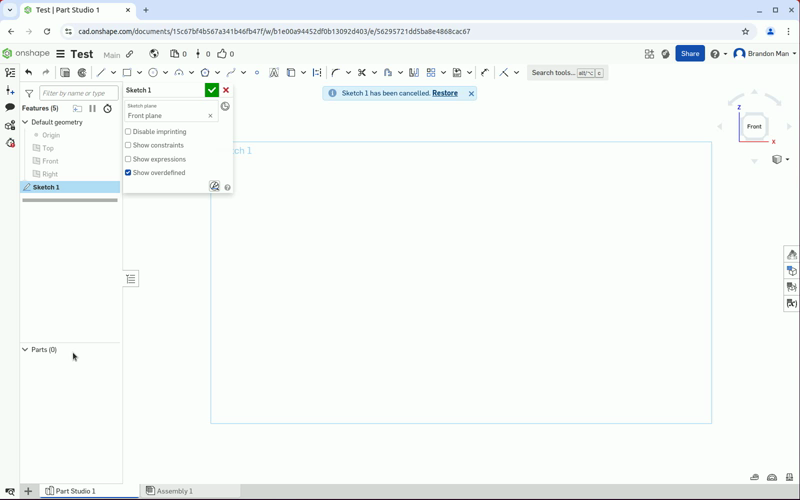
key(y)
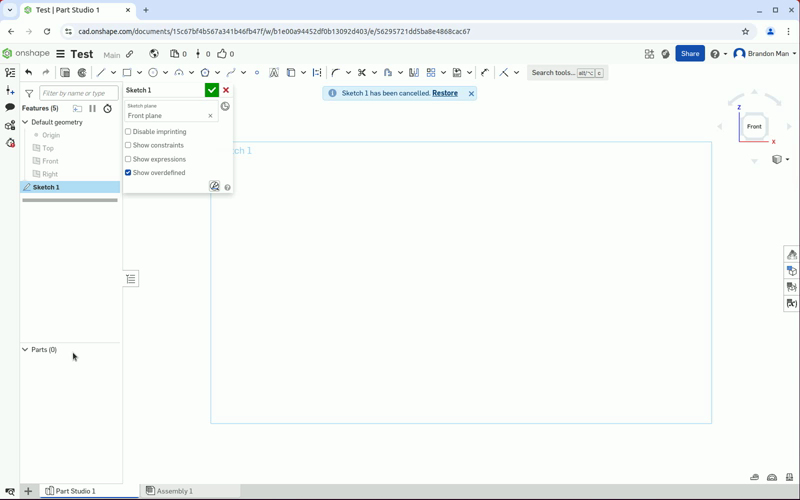
key(l)
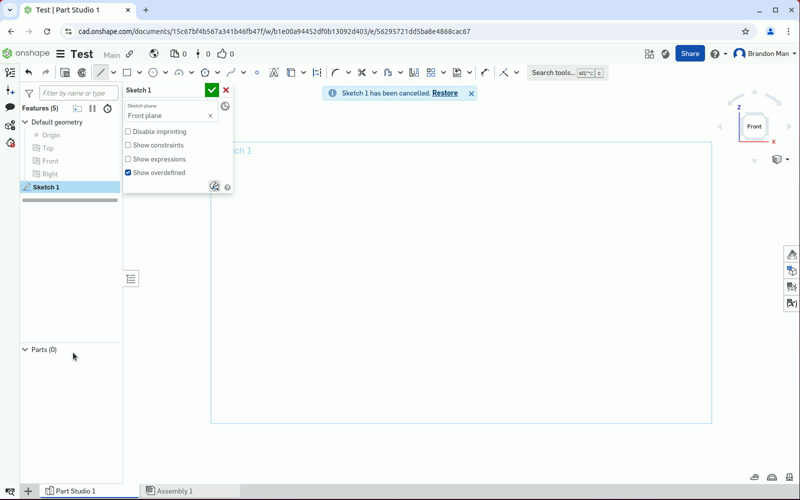
key_down(shift)
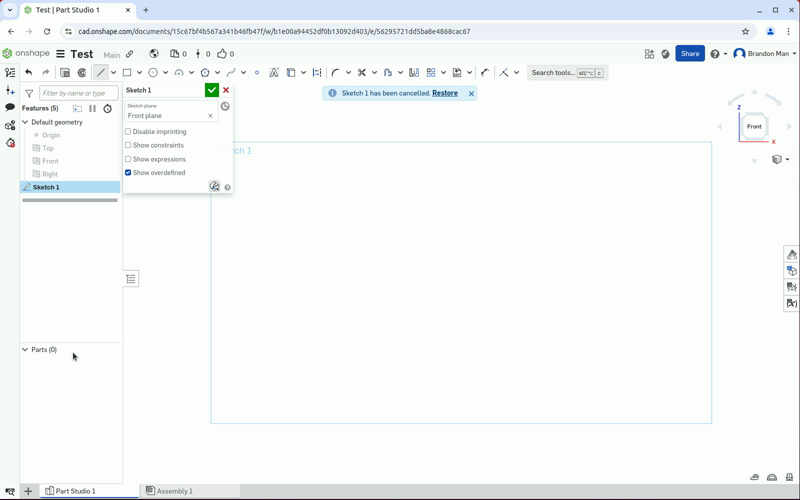
mouse_move(395, 307)
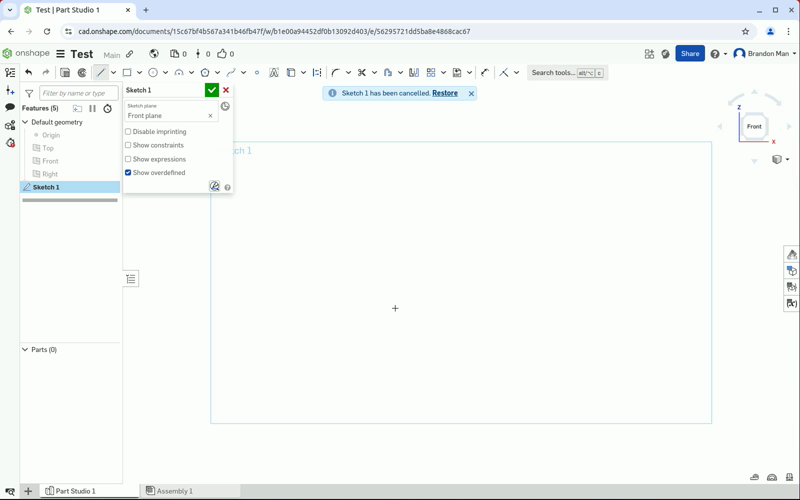
click(395, 307)
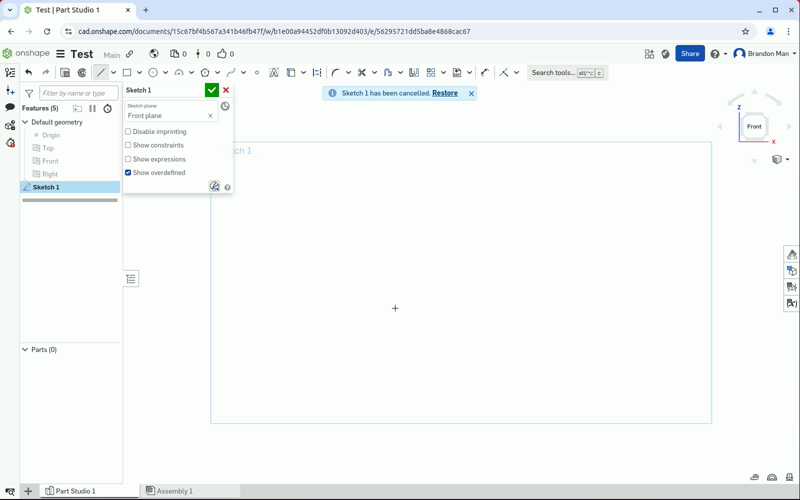
key_up(shift)
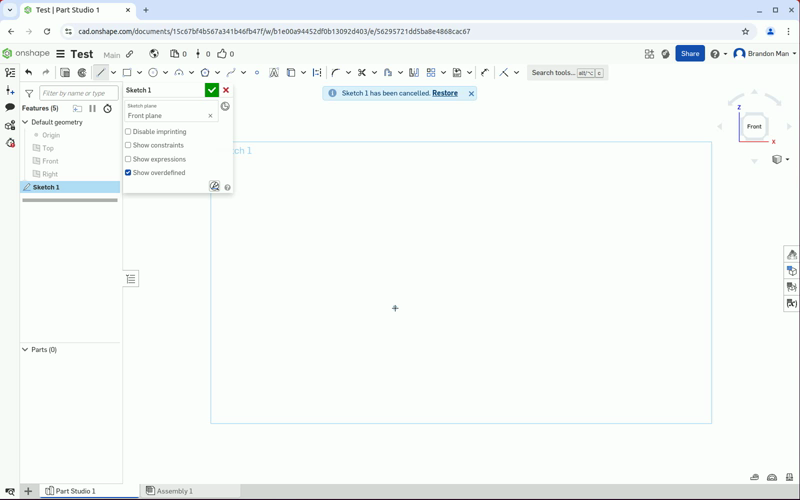
key_down(shift)
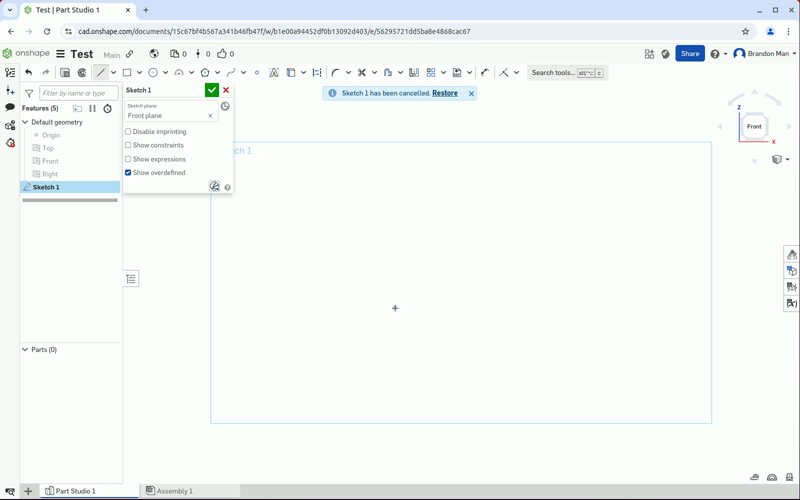
mouse_move(527, 307)
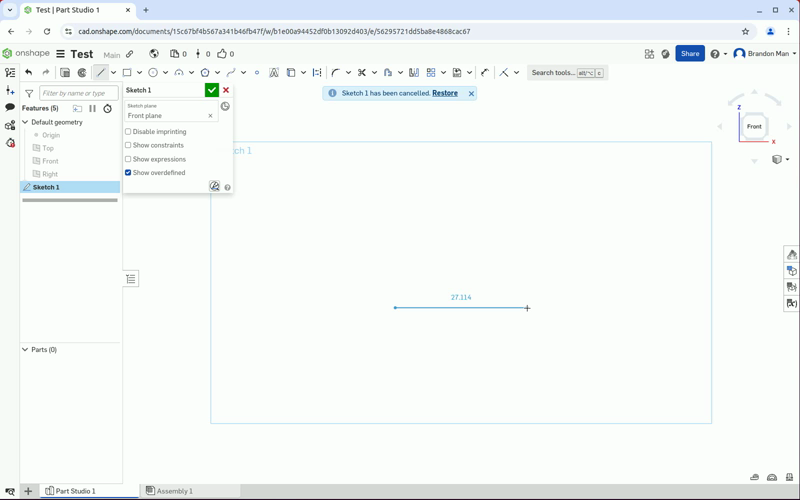
click(527, 307)
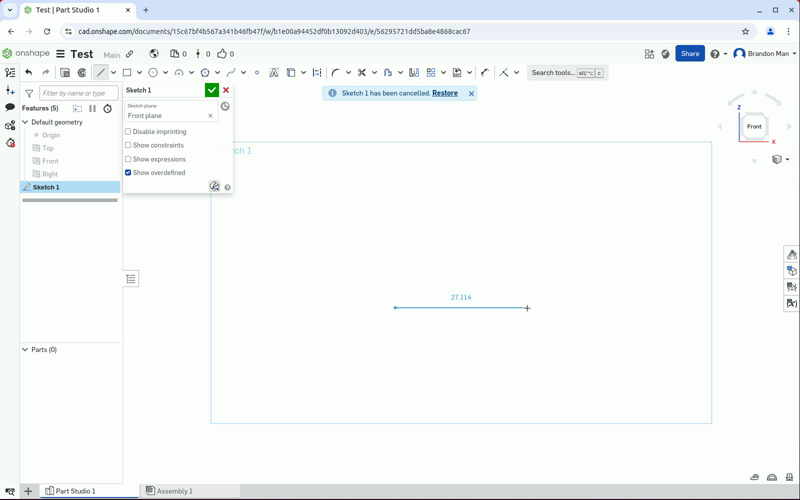
key_up(shift)
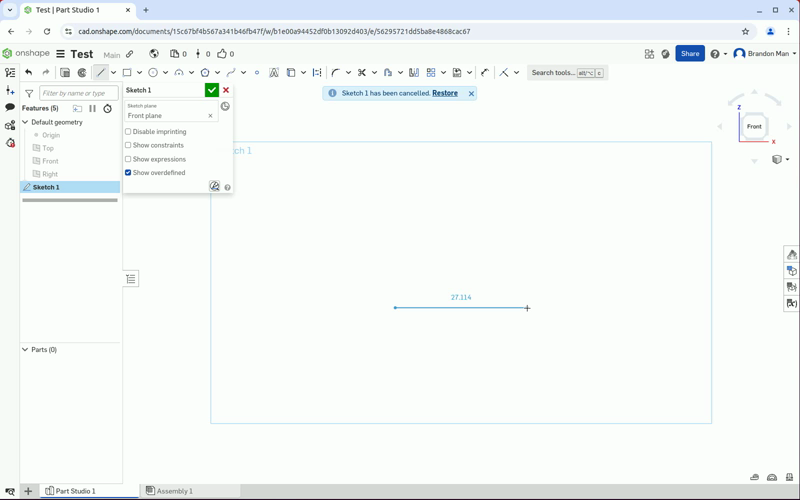
key_down(shift)
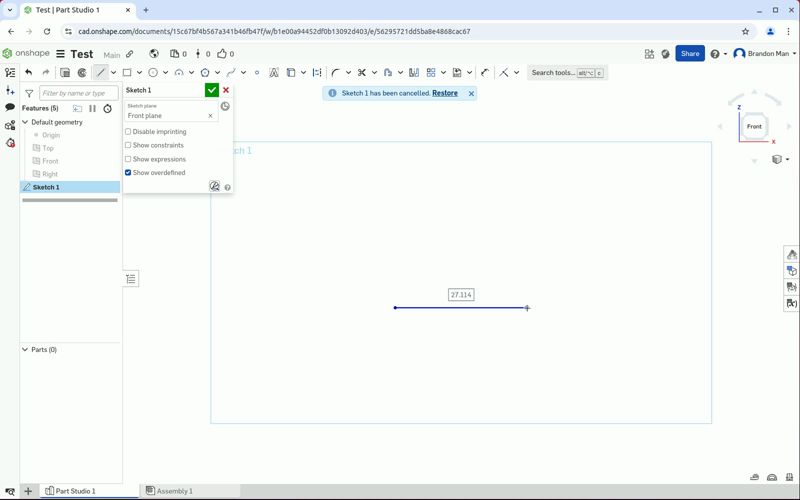
mouse_move(482, 186)
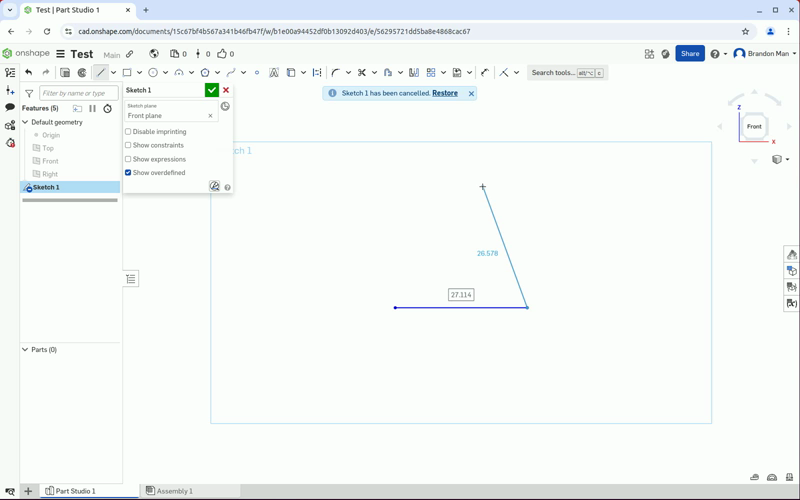
click(482, 186)
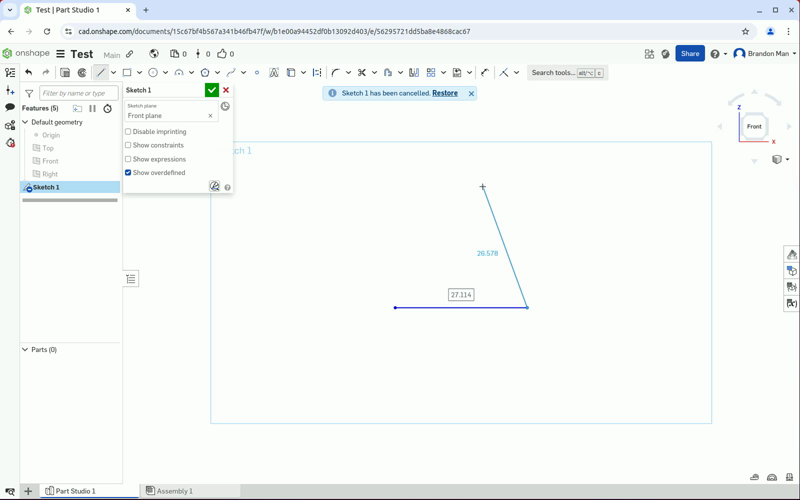
key_up(shift)
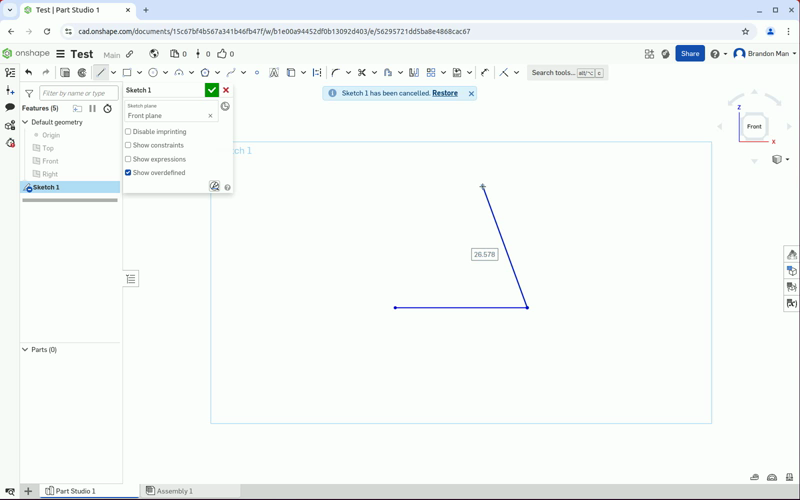
key(esc)
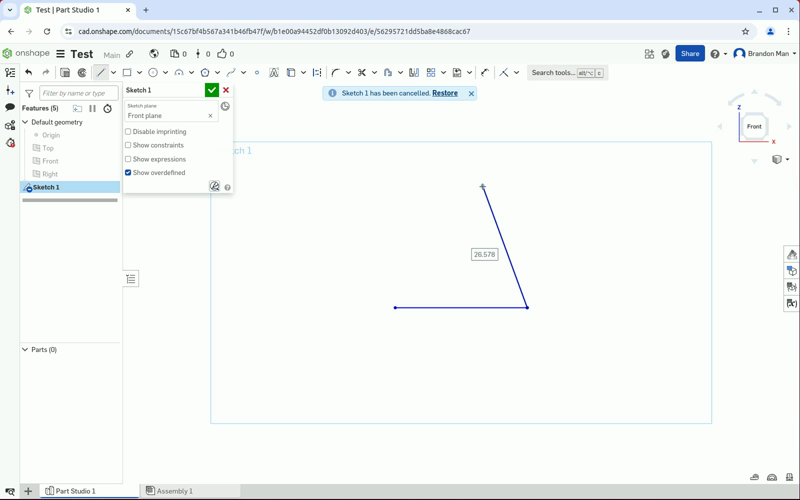
key(a)
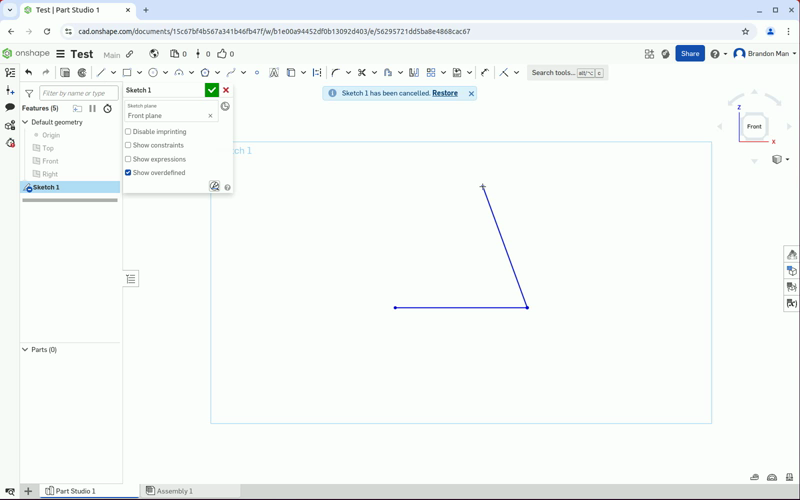
mouse_move(482, 186)
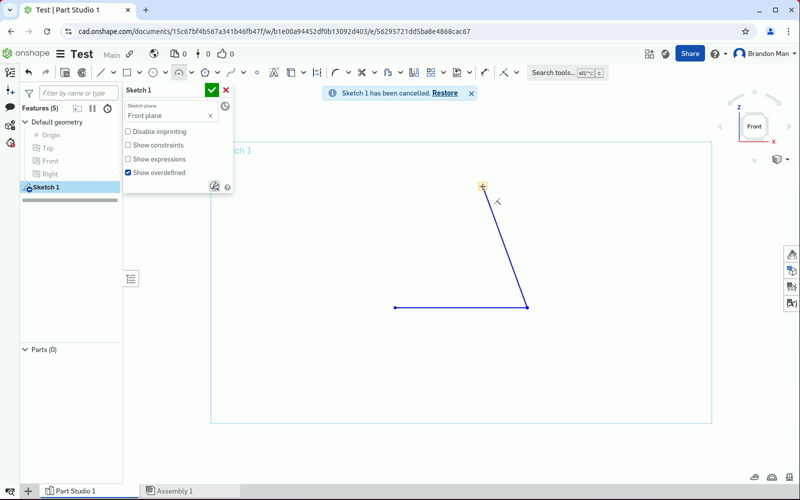
click(482, 186)
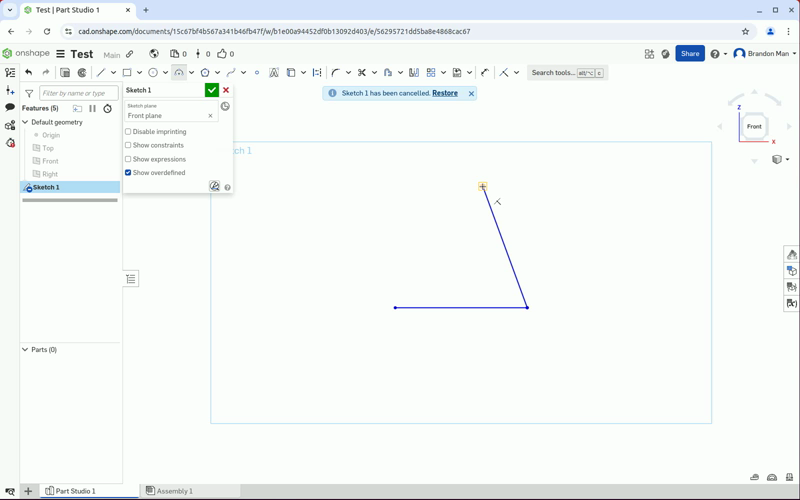
key_down(shift)
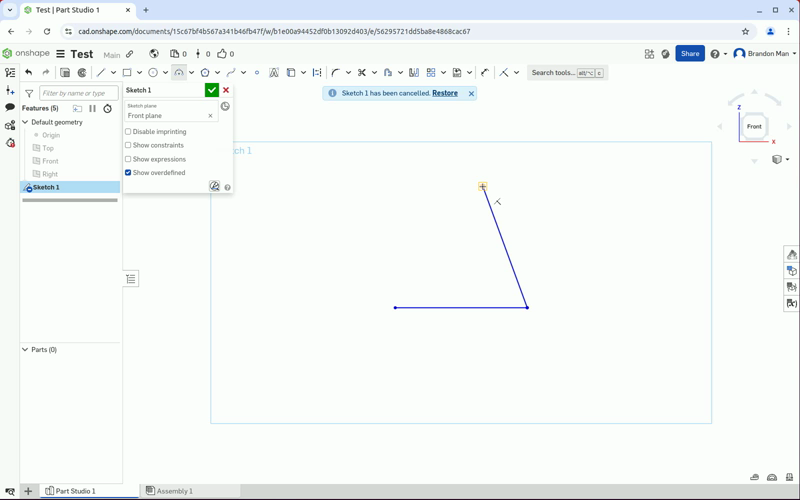
mouse_move(439, 186)
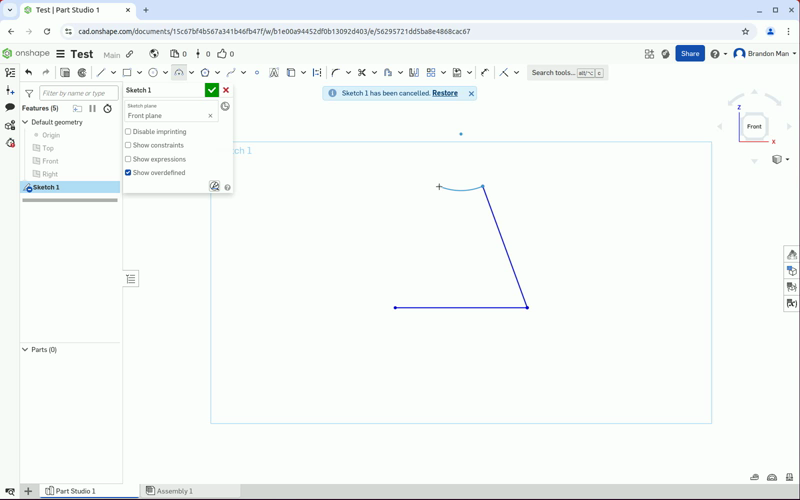
click(439, 186)
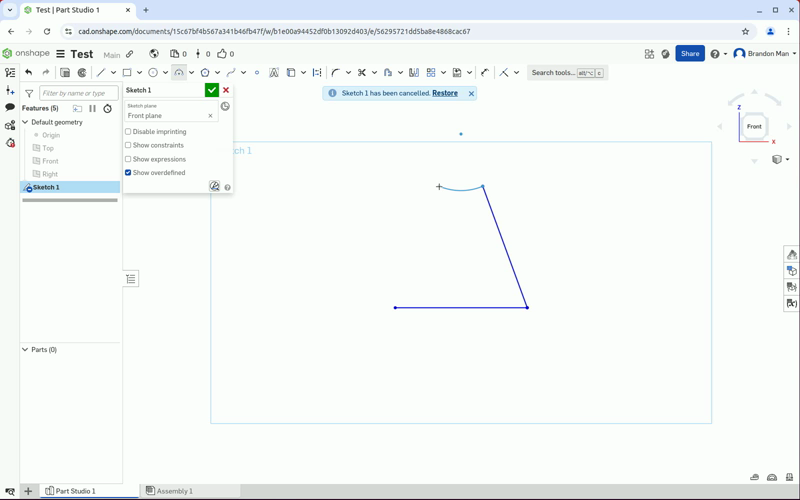
mouse_move(461, 217)
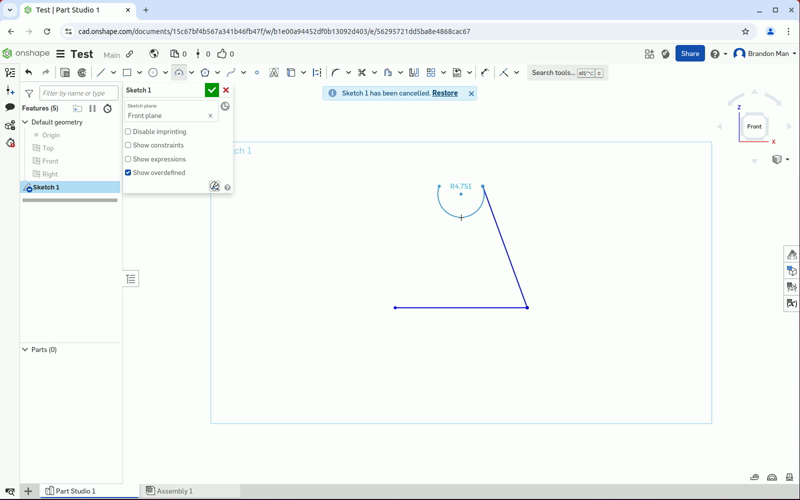
click(461, 217)
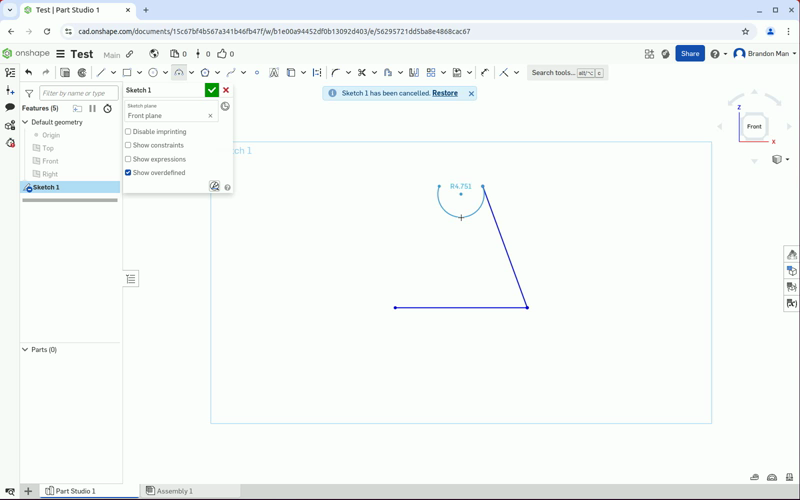
key_up(shift)
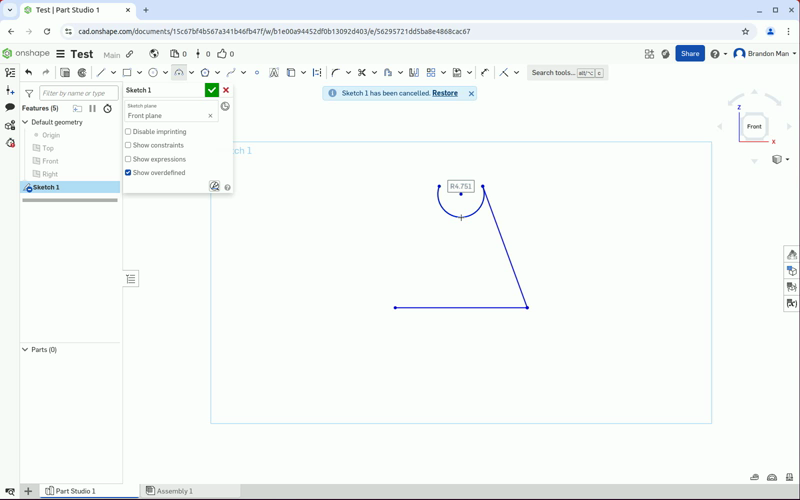
key(esc)
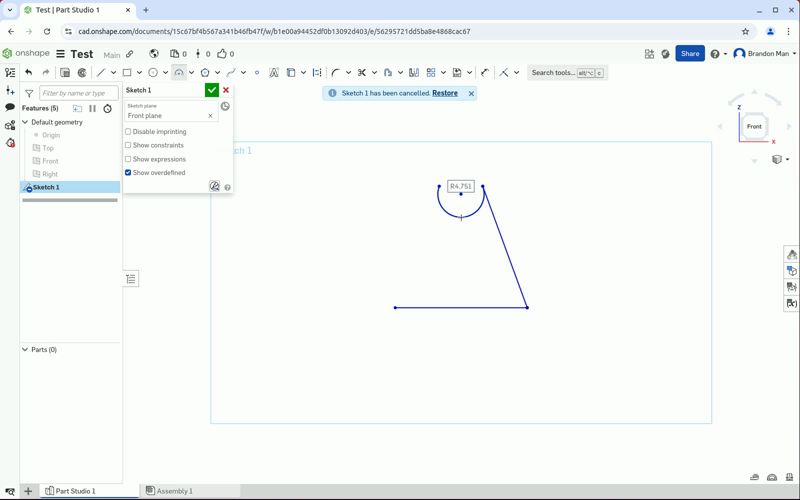
key(l)
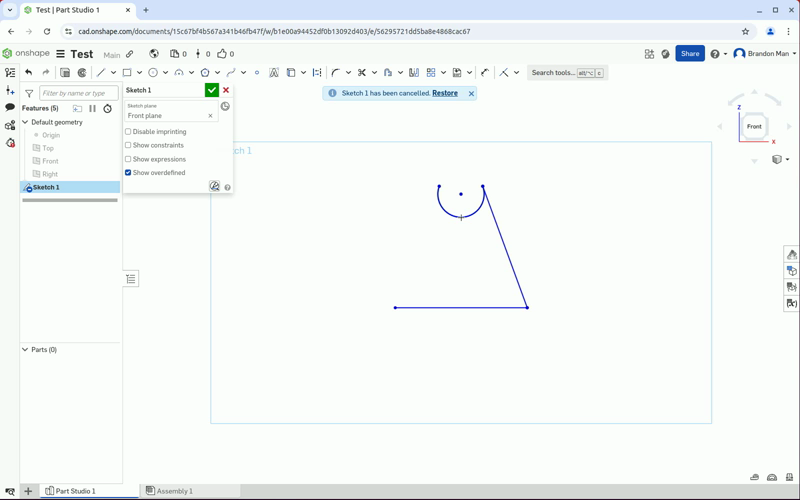
mouse_move(439, 186)
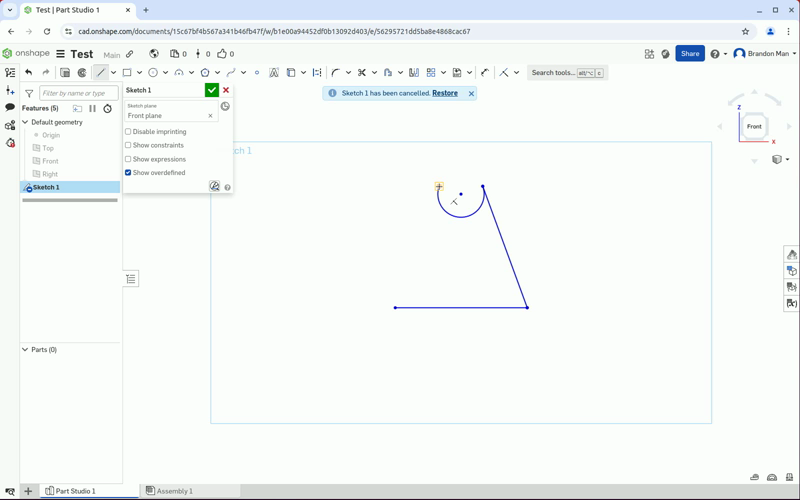
click(439, 186)
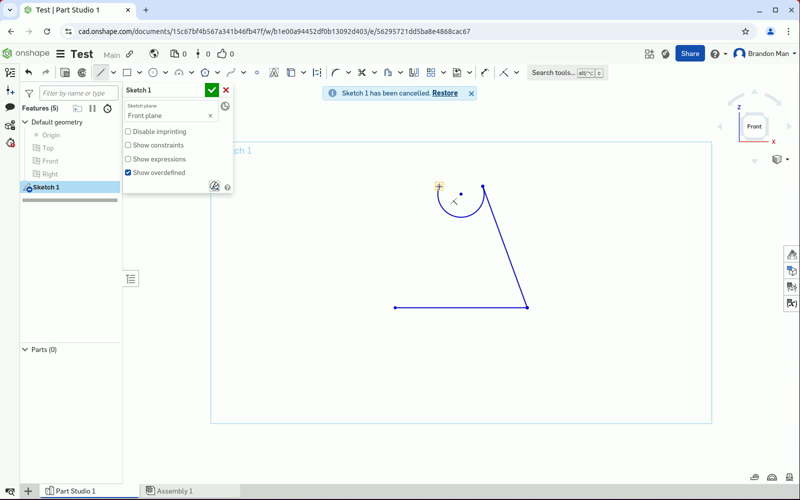
key_down(shift)
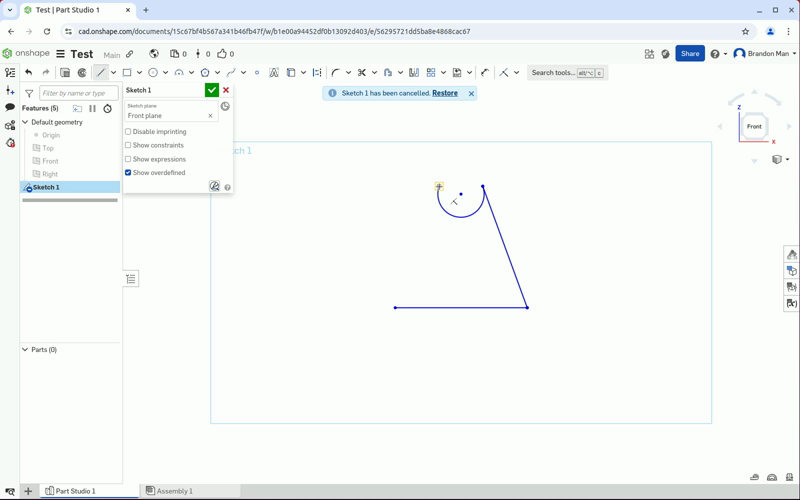
mouse_move(395, 307)
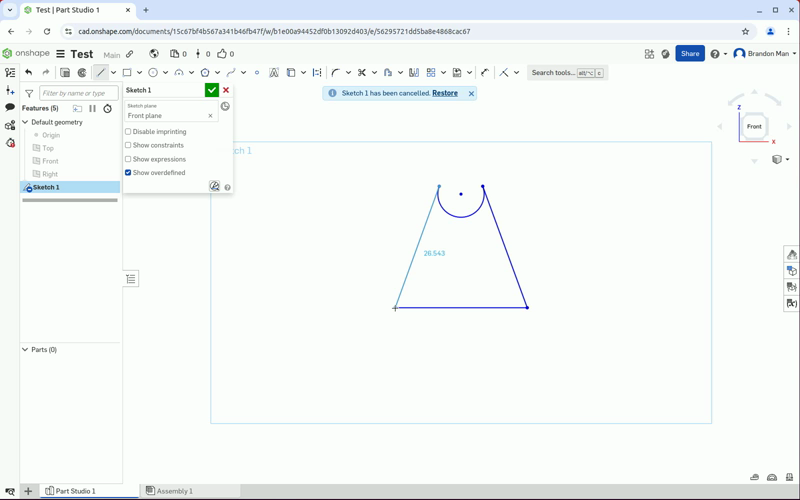
key_up(shift)
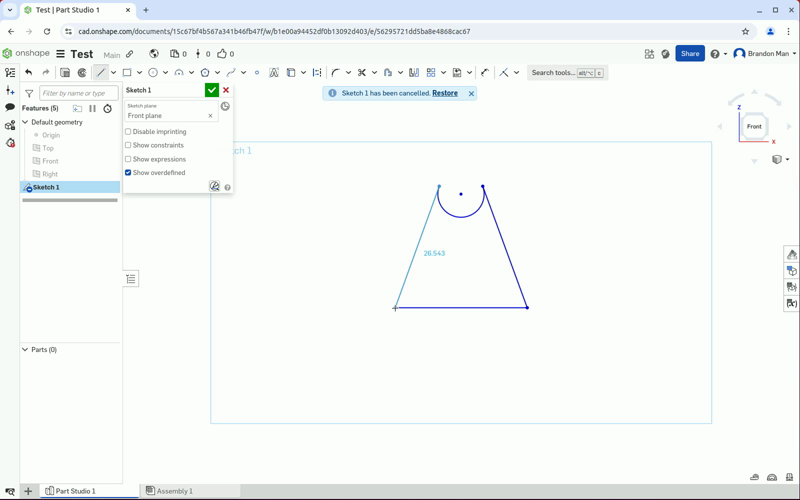
click(395, 307)
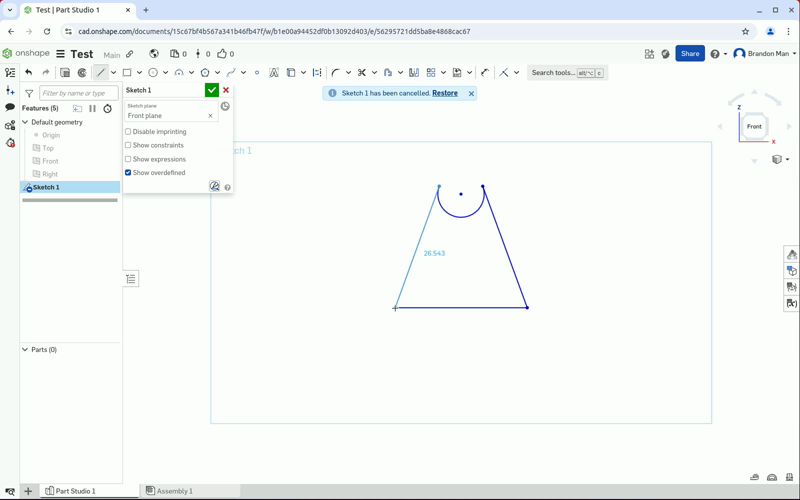
key(esc)
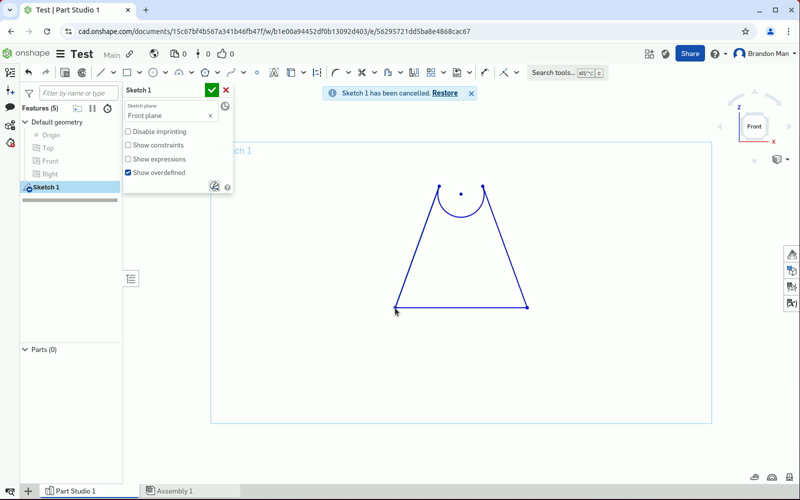
mouse_move(495, 241)
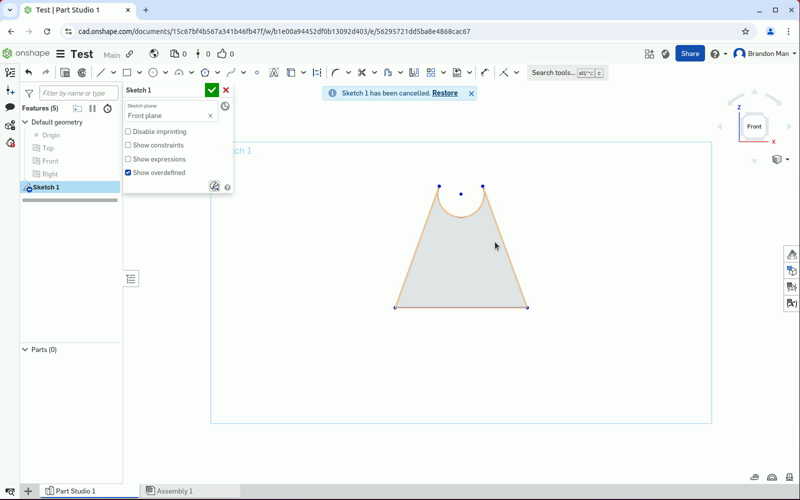
click(495, 241)
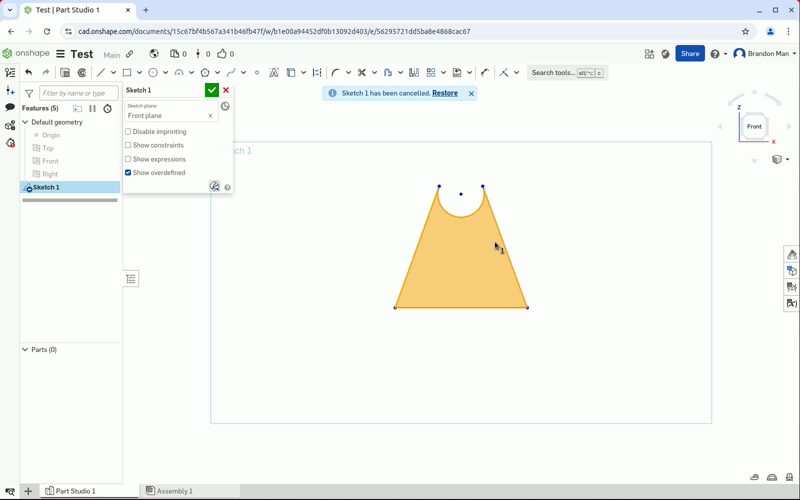
mouse_move(73, 352)
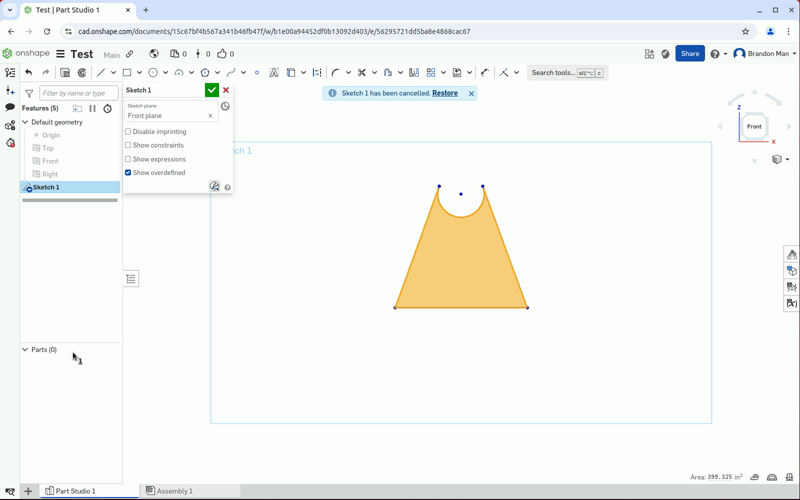
key(shift+y)
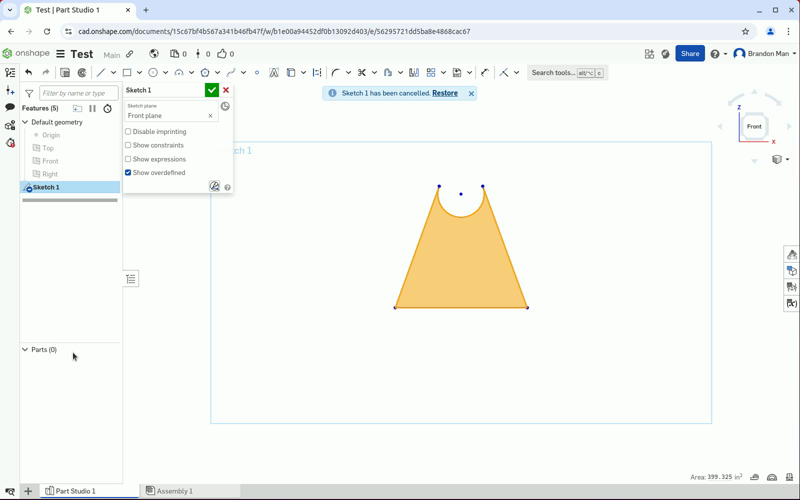
key(shift+e)
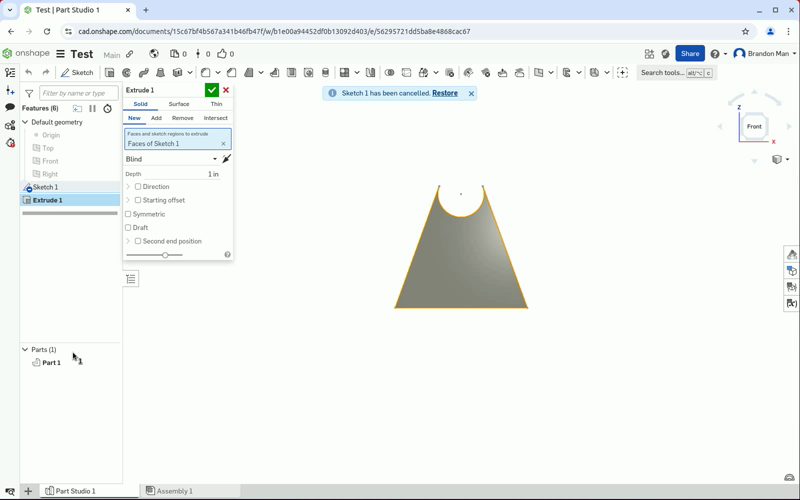
mouse_move(143, 106)
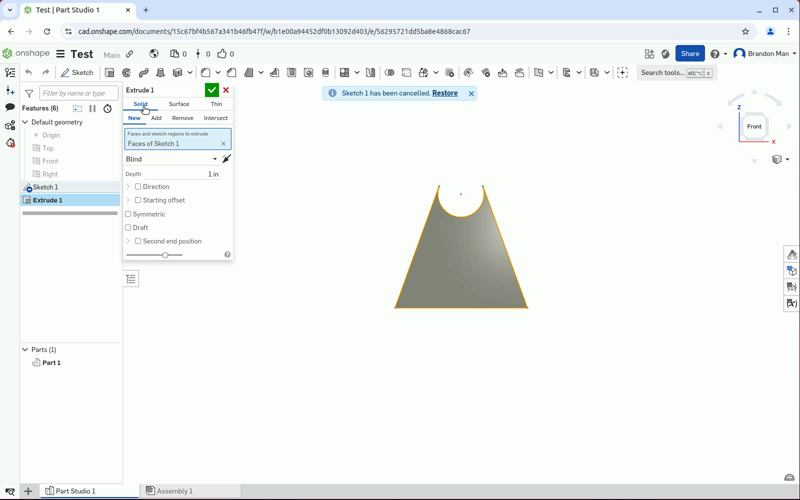
click(143, 106)
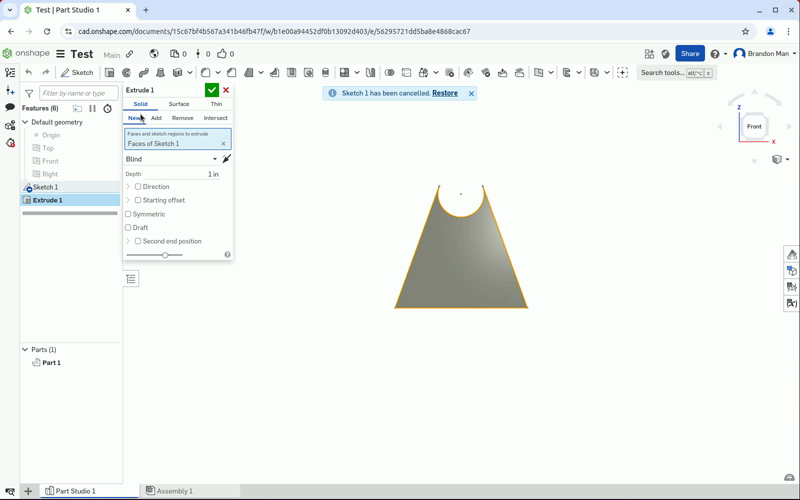
mouse_move(137, 120)
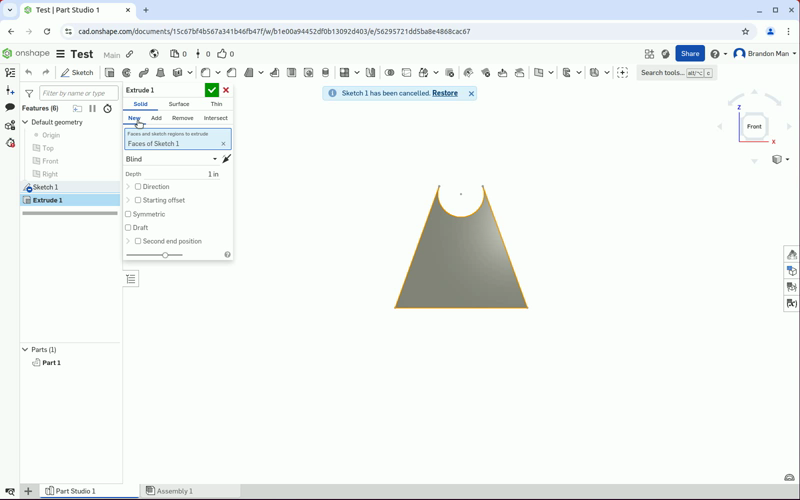
click(137, 120)
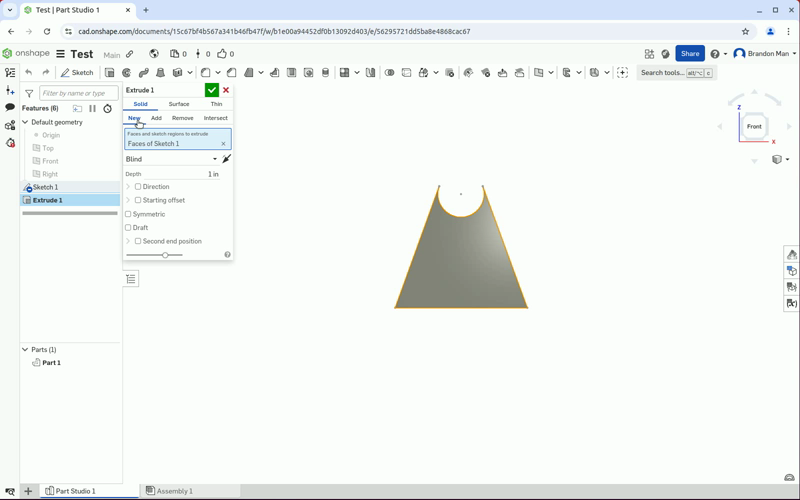
key(tab, 4)
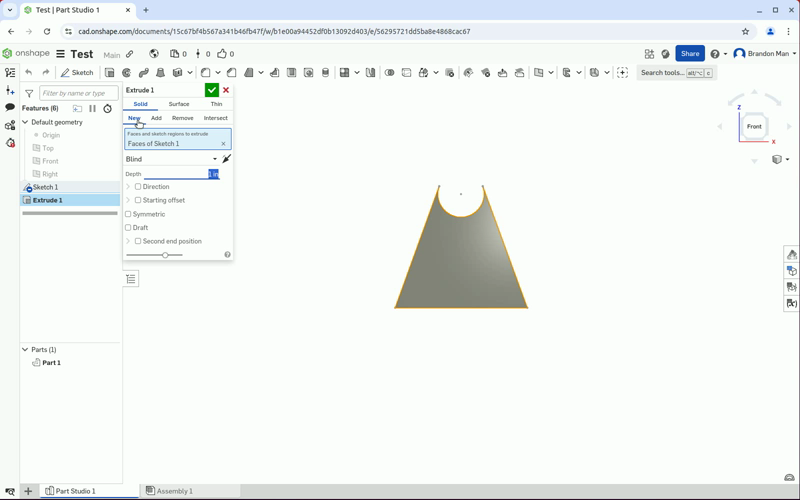
text(1.926)
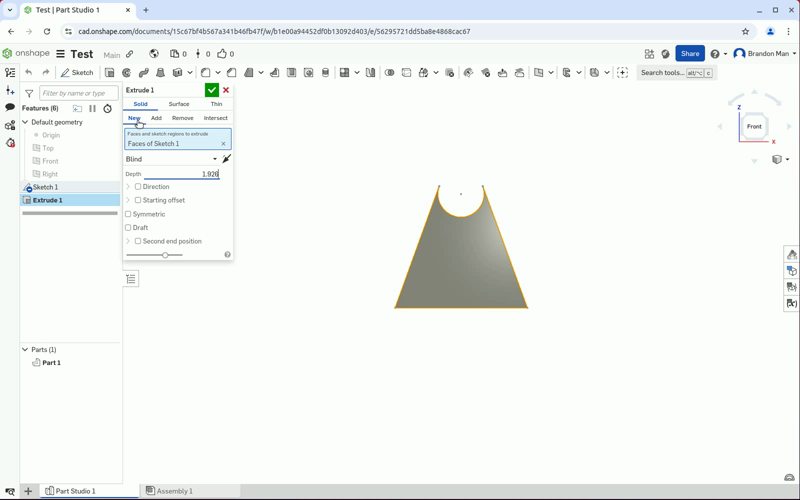
key(enter)
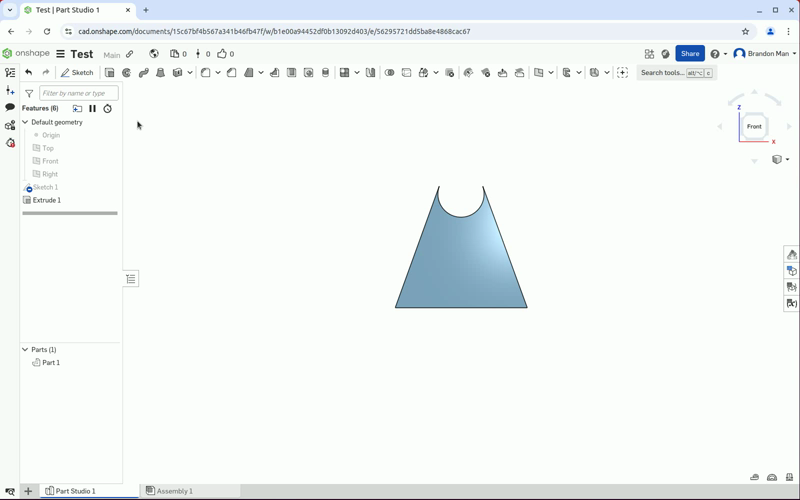
key(shift+h)
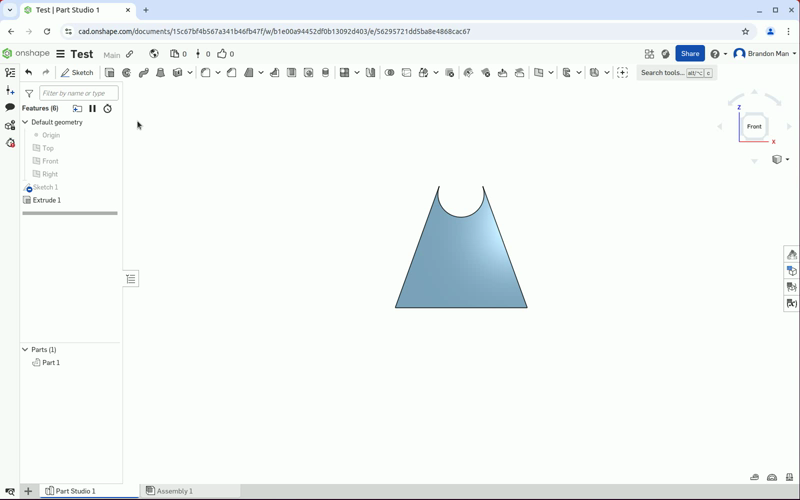
key(shift+h)
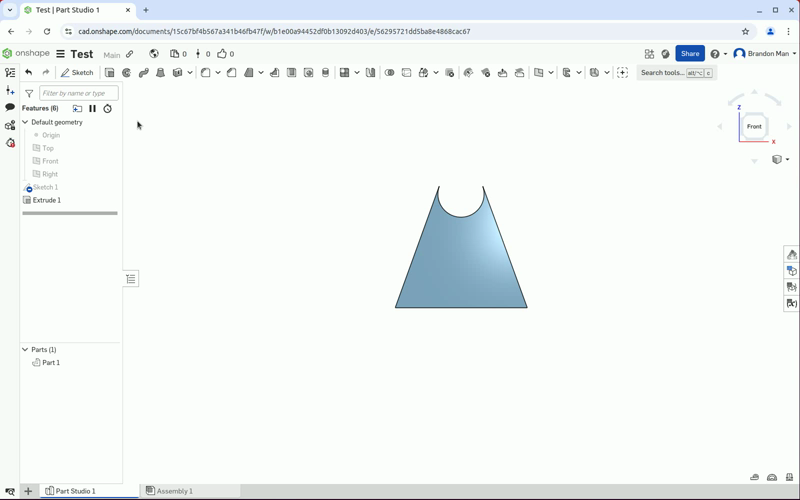
mouse_move(73, 189)
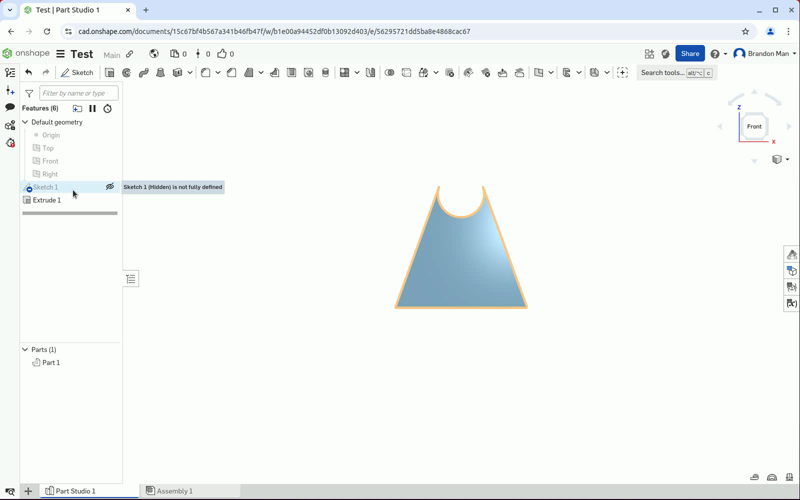
click(73, 189)
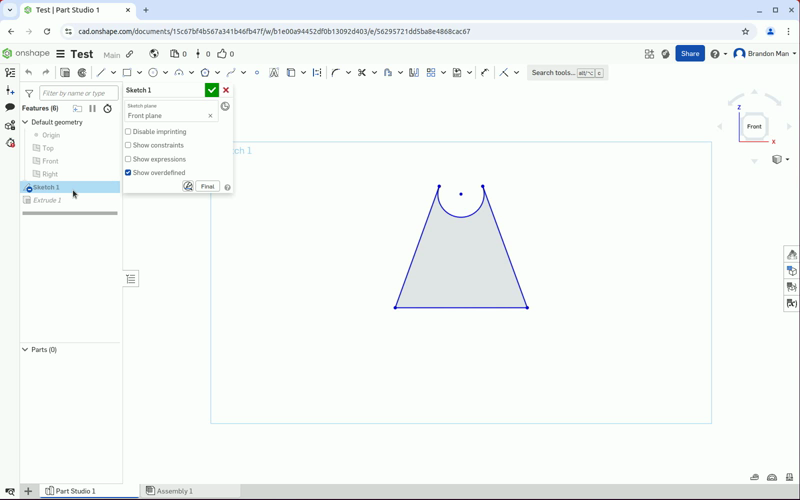
mouse_move(229, 92)
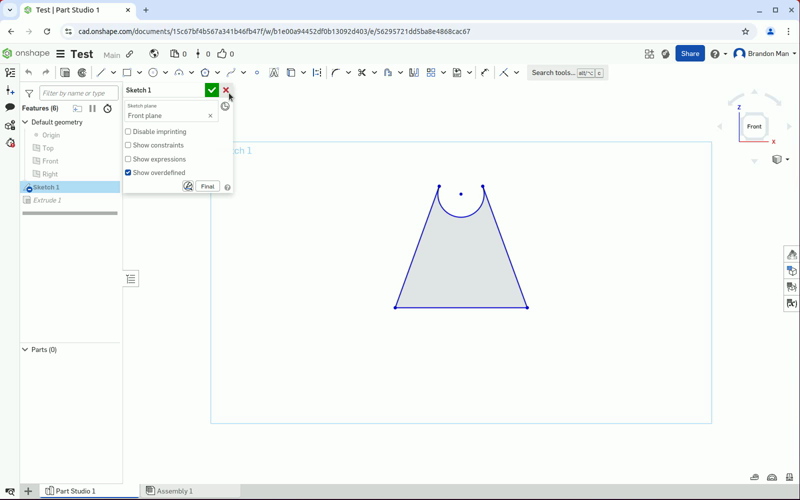
click(229, 92)
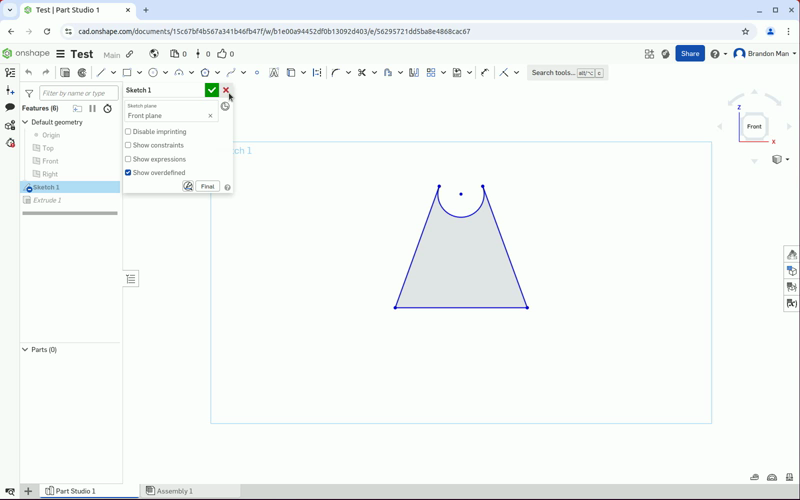
key(shift+s)
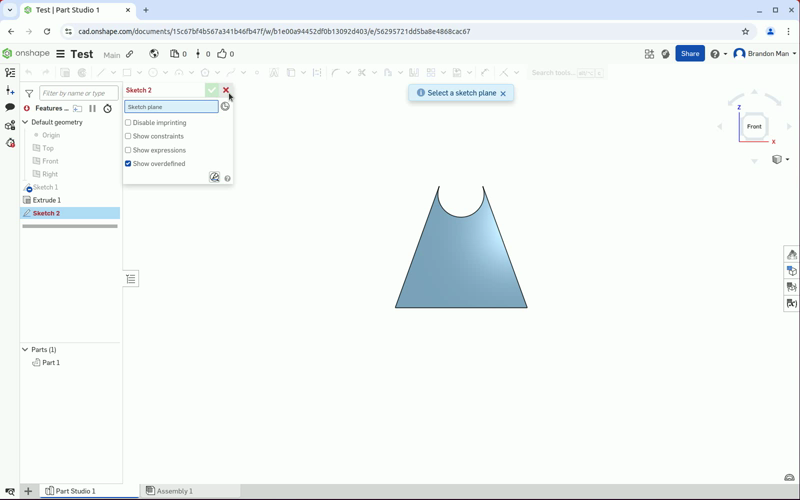
mouse_move(73, 163)
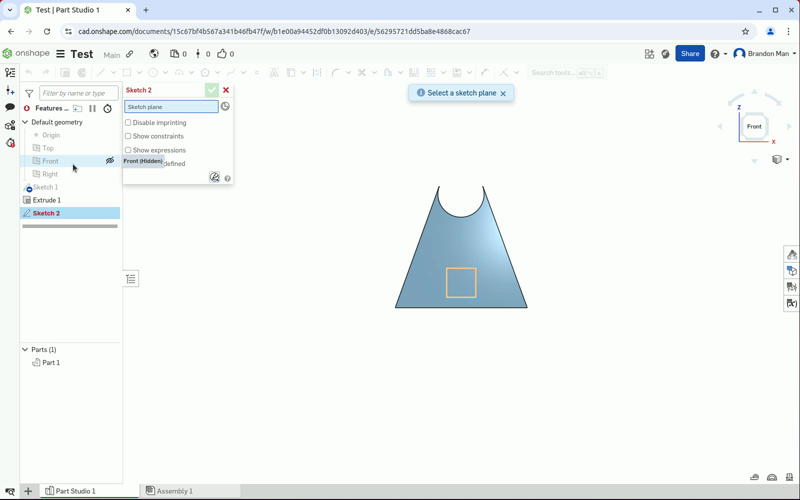
click(73, 163)
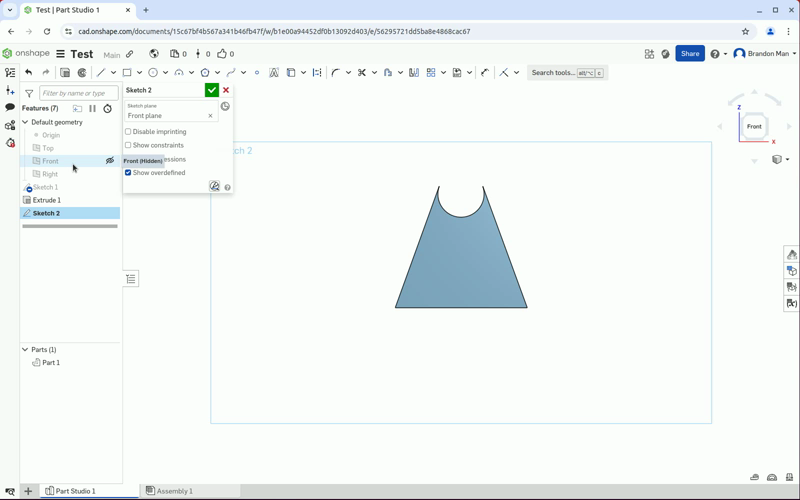
mouse_move(73, 352)
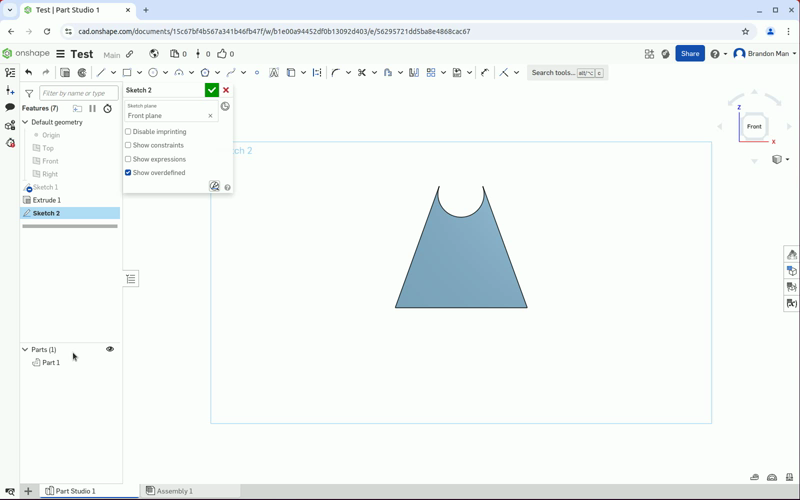
key(y)
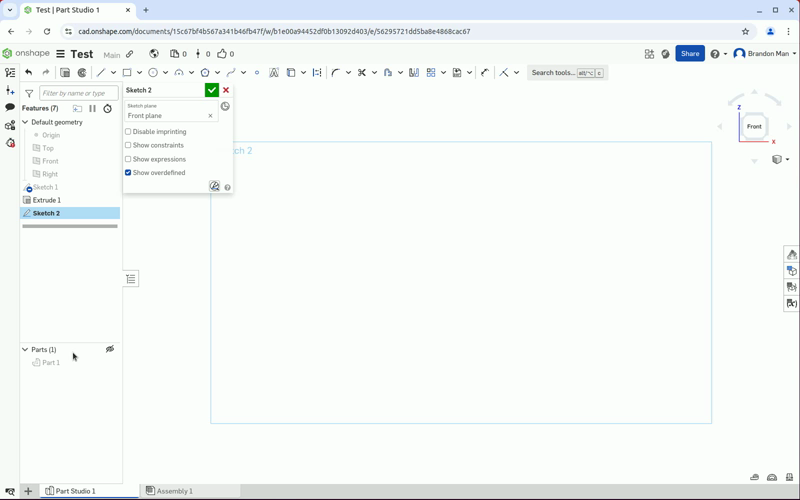
key(c)
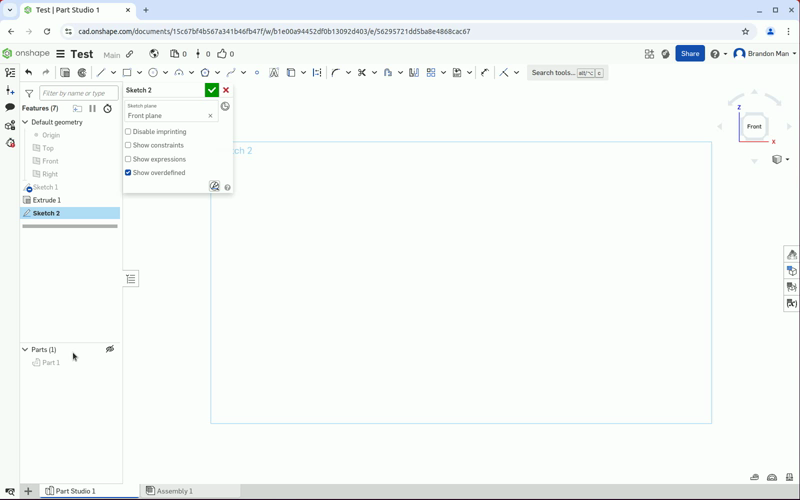
key_down(shift)
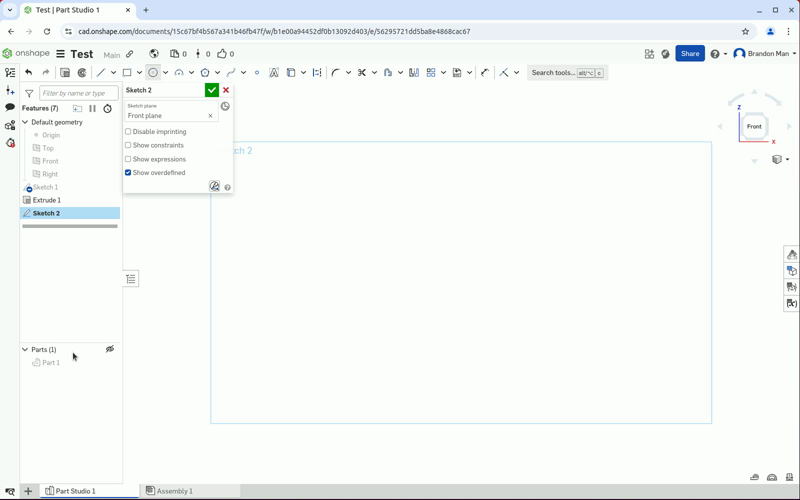
mouse_move(461, 193)
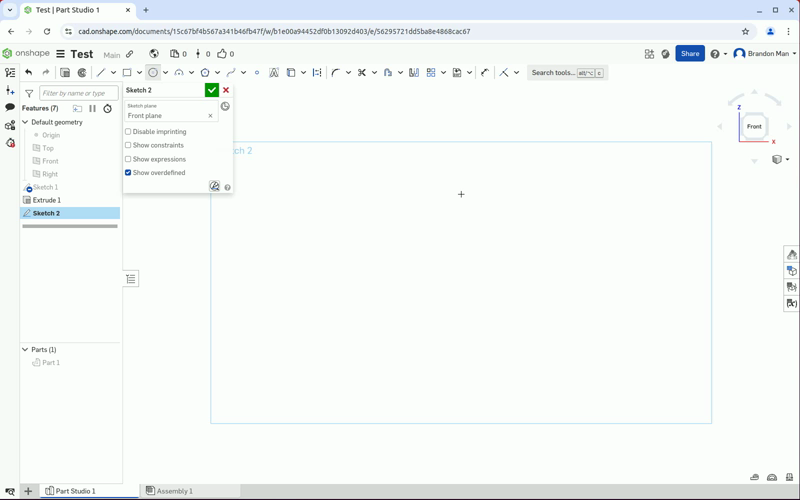
click(461, 193)
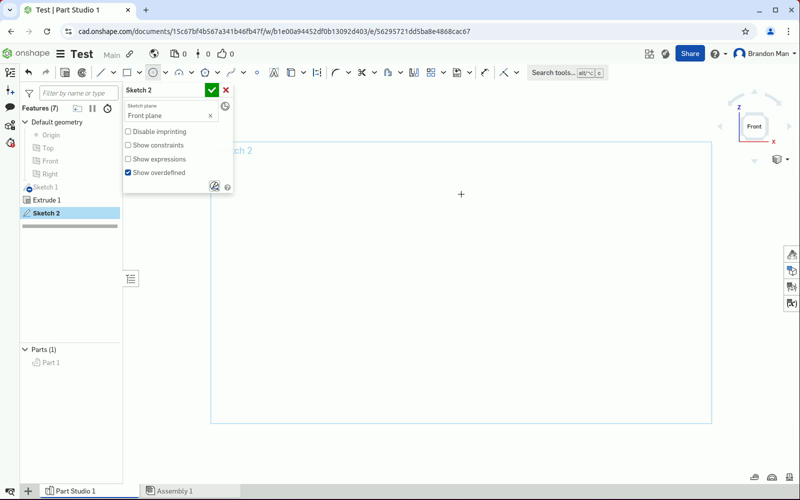
key_up(shift)
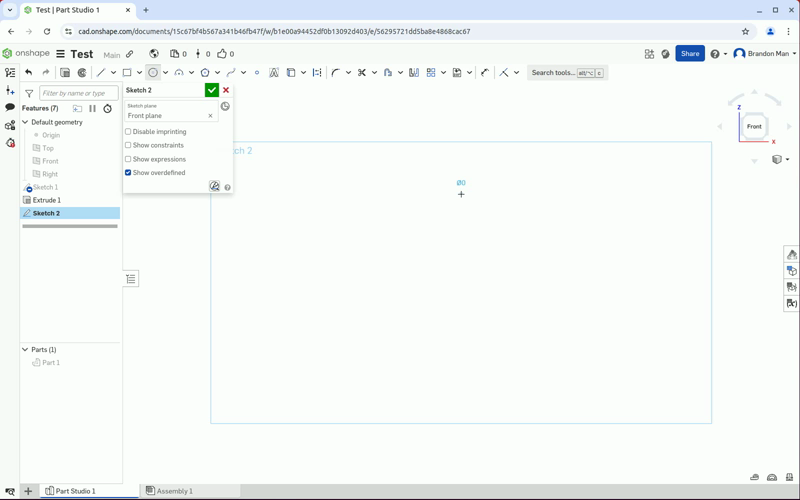
mouse_move(485, 193)
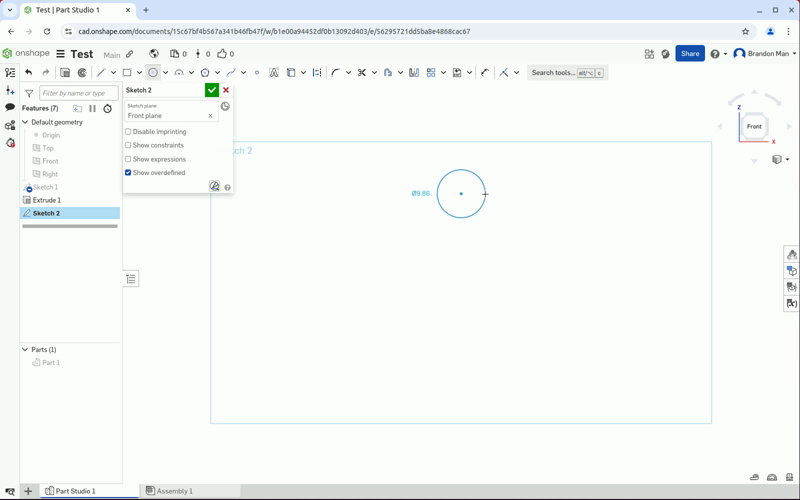
click(485, 193)
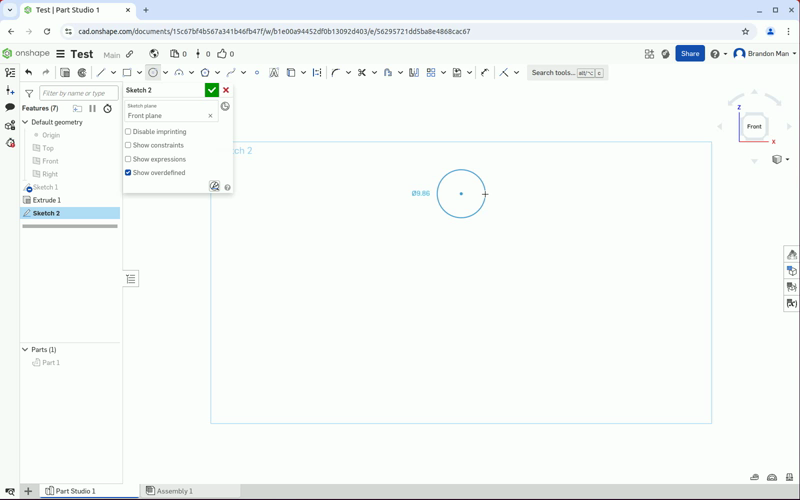
key(esc)
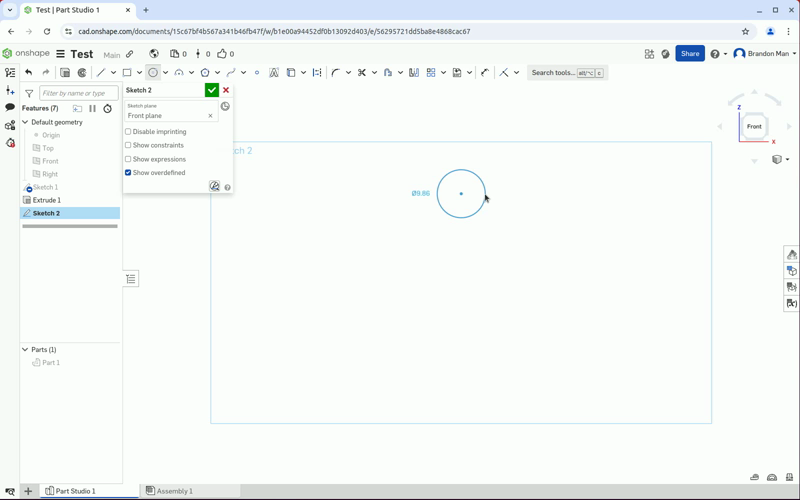
key(c)
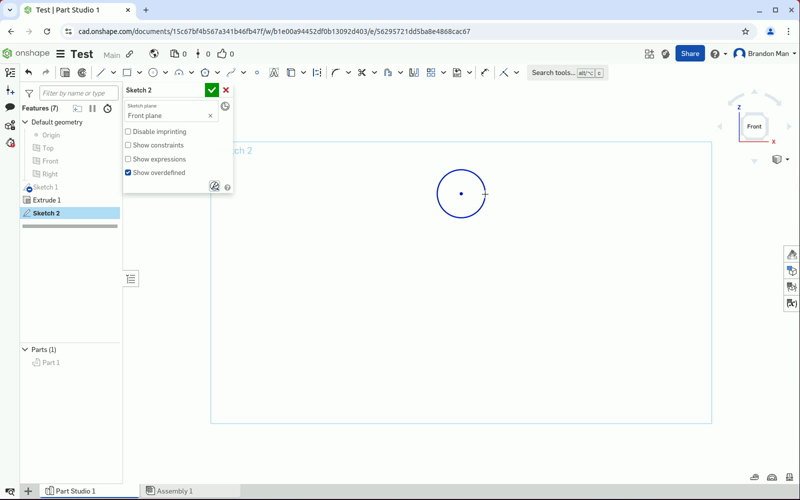
key_down(shift)
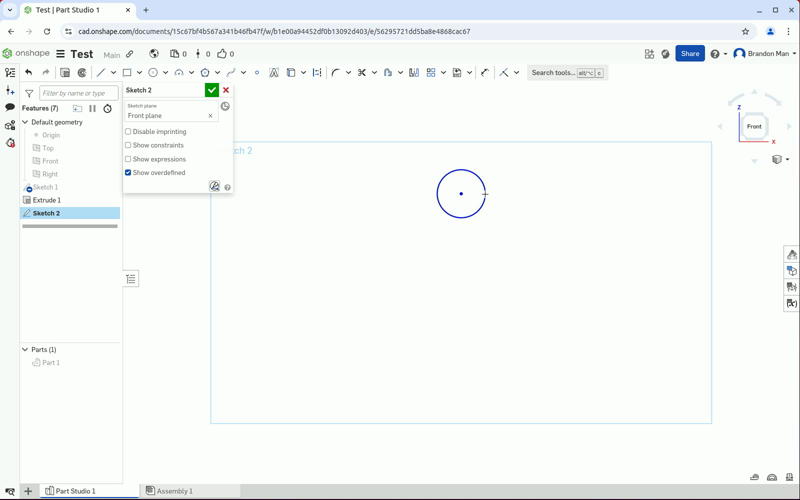
mouse_move(461, 193)
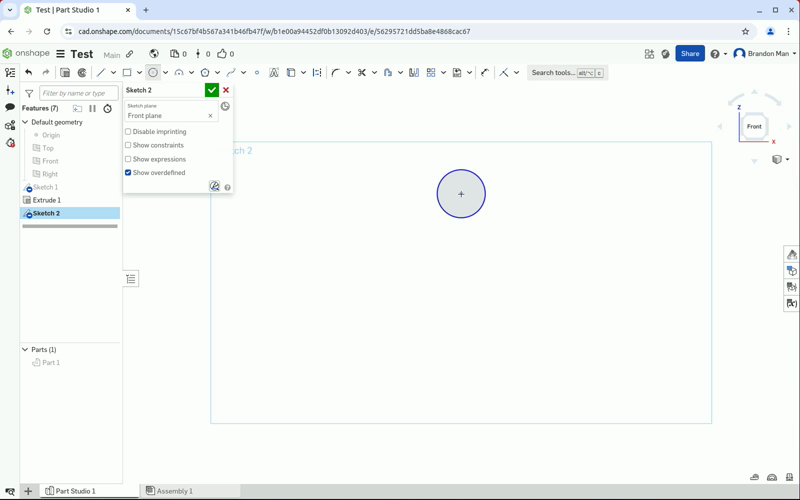
click(461, 193)
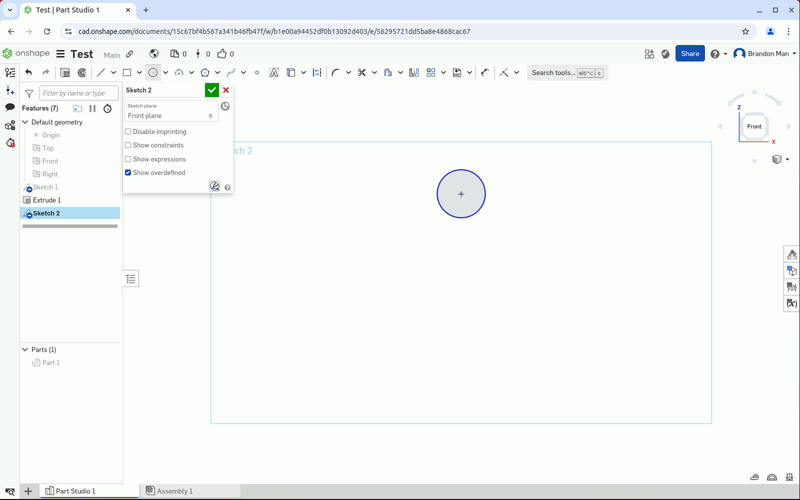
key_up(shift)
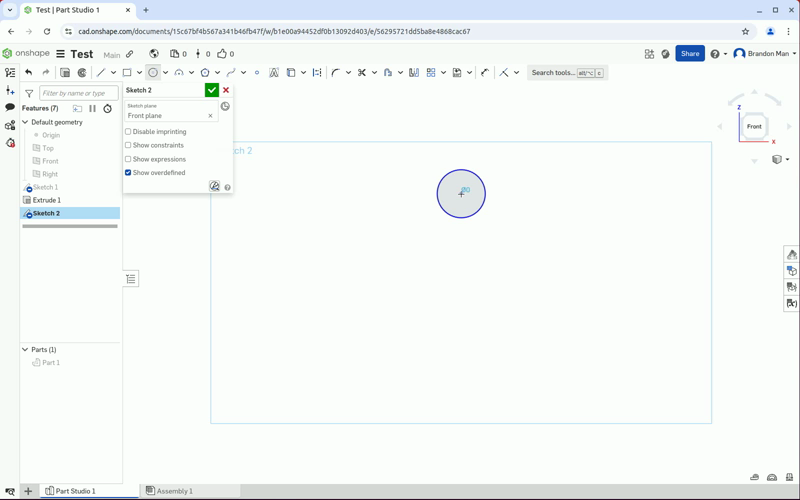
mouse_move(473, 193)
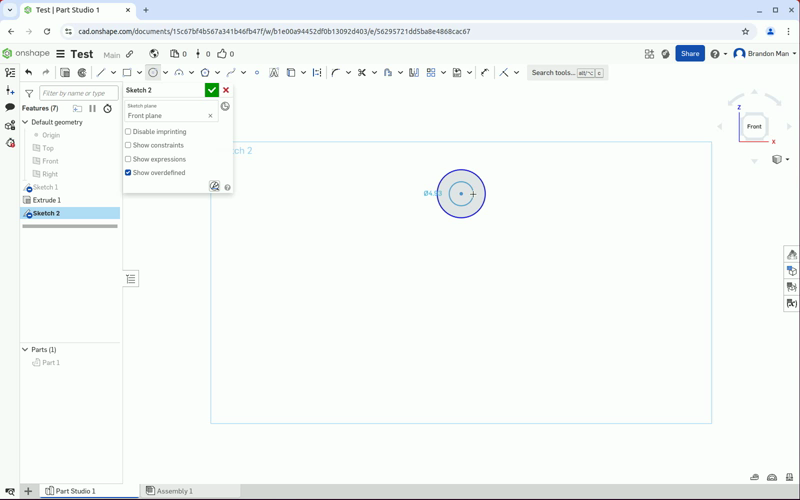
click(473, 193)
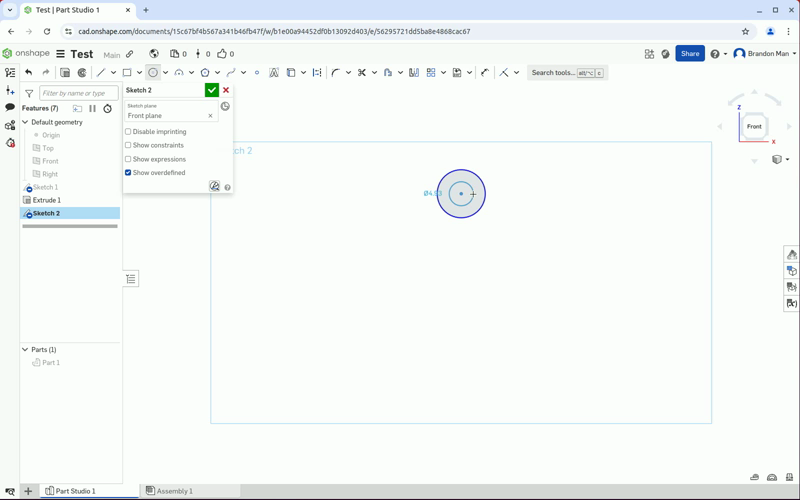
key(esc)
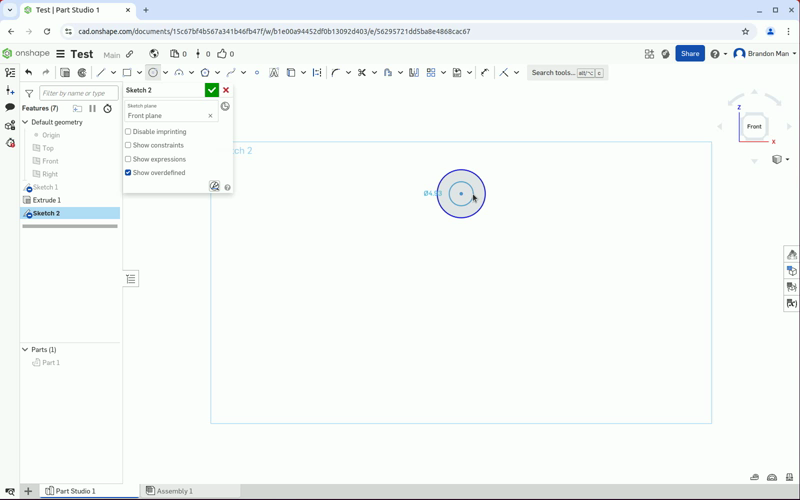
mouse_move(445, 206)
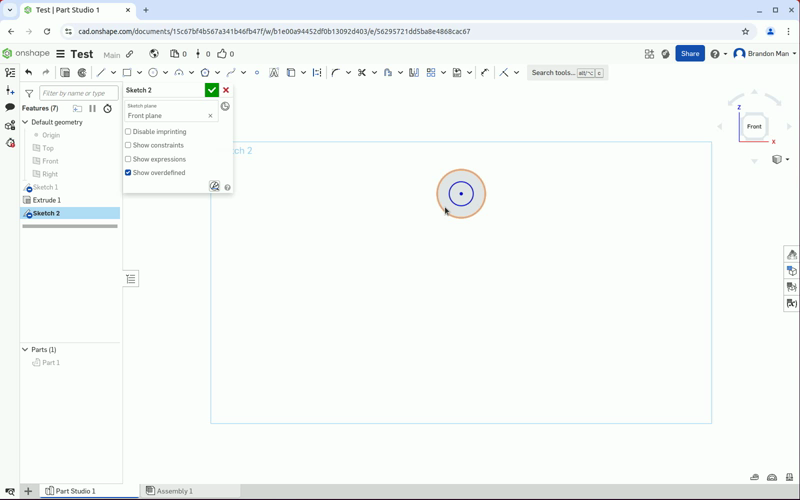
scroll(6)
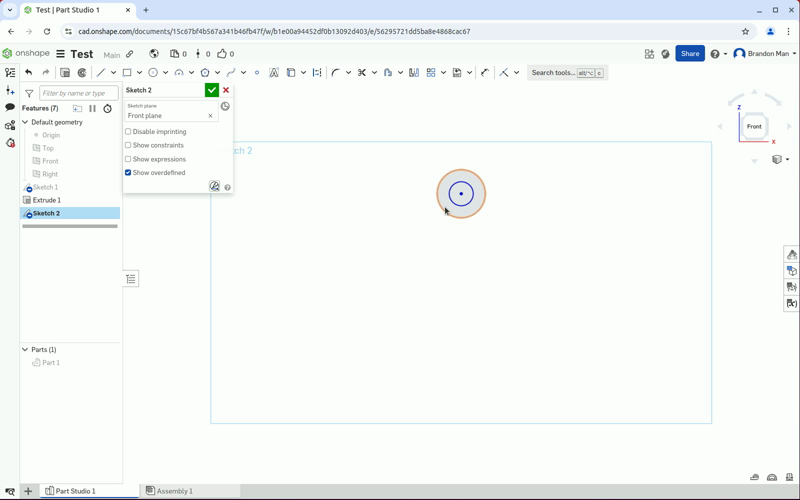
scroll(6)
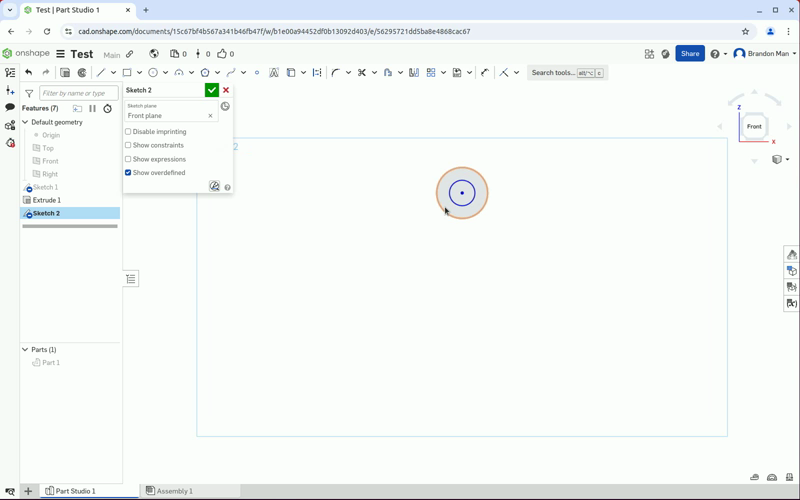
scroll(6)
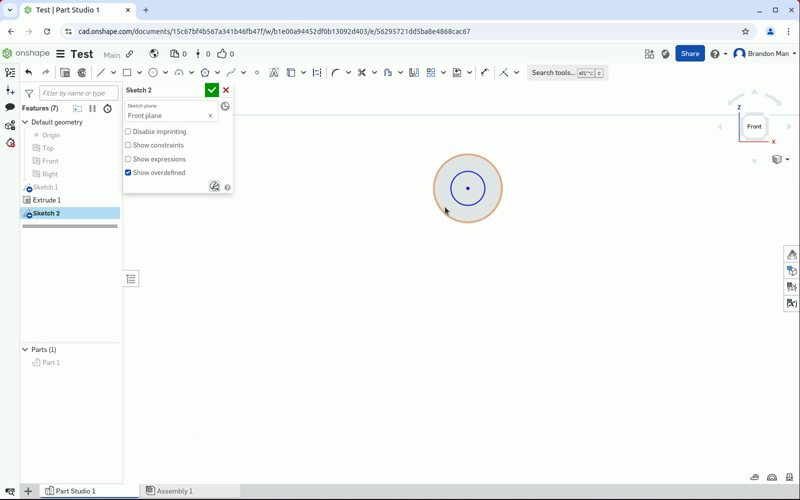
scroll(6)
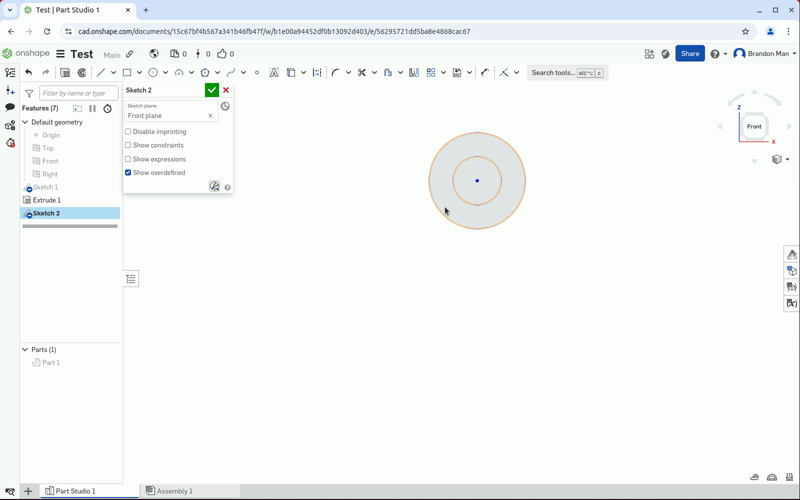
scroll(6)
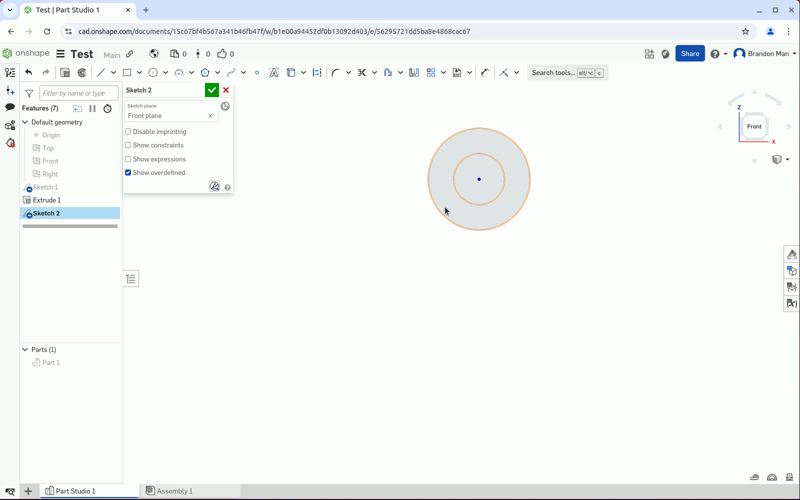
scroll(6)
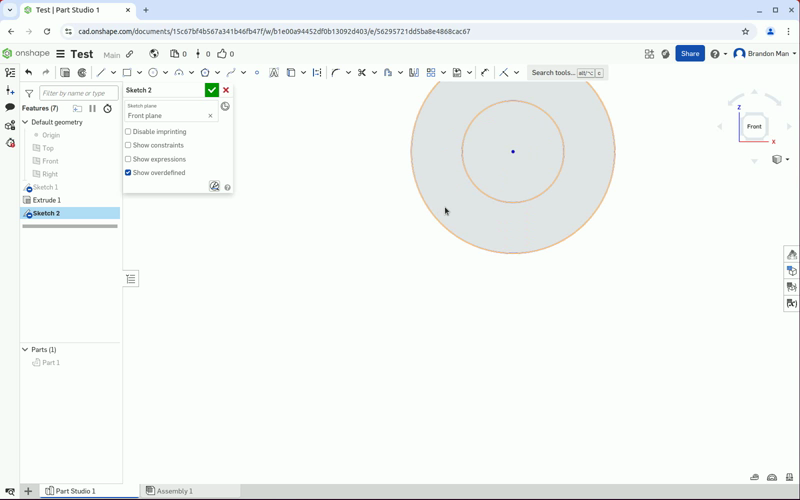
scroll(6)
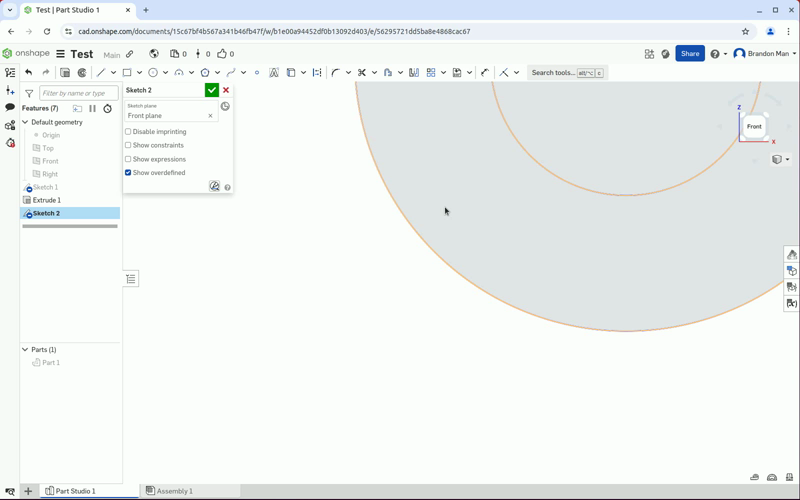
click(445, 206)
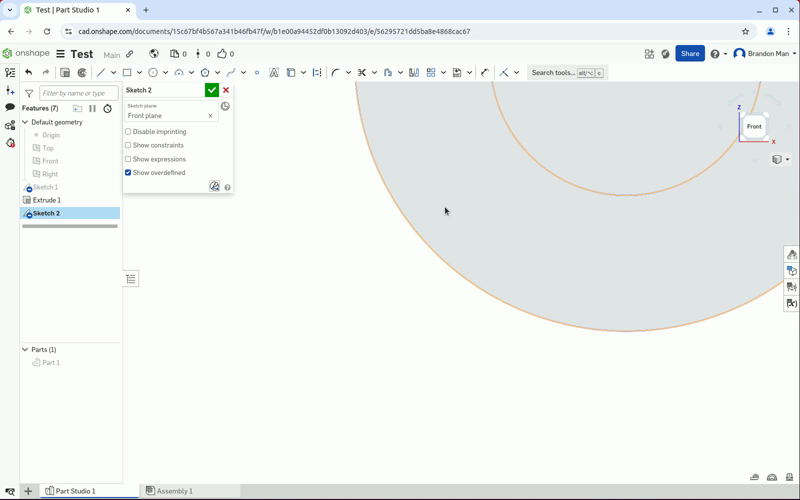
scroll(-6)
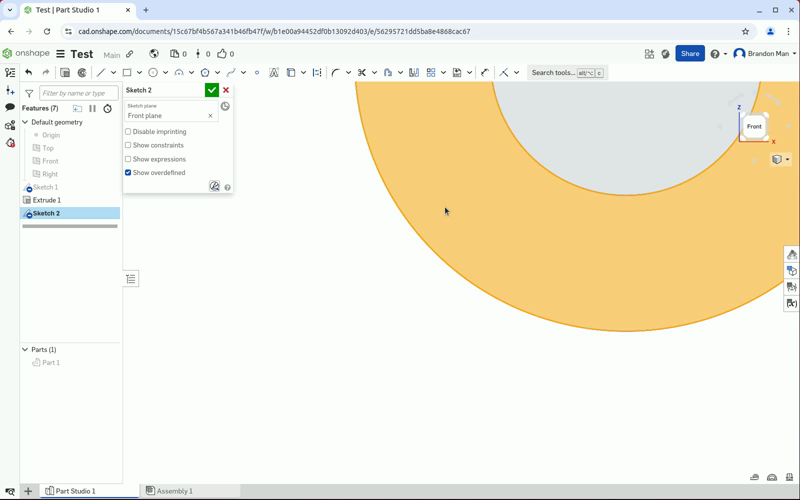
scroll(-6)
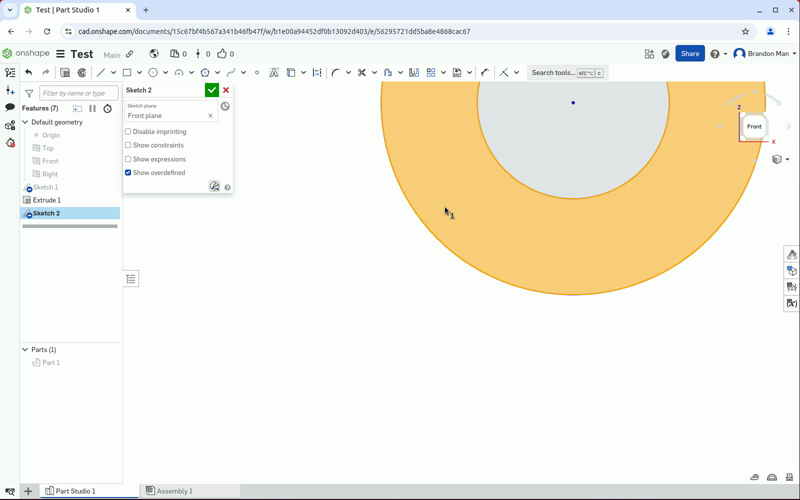
scroll(-6)
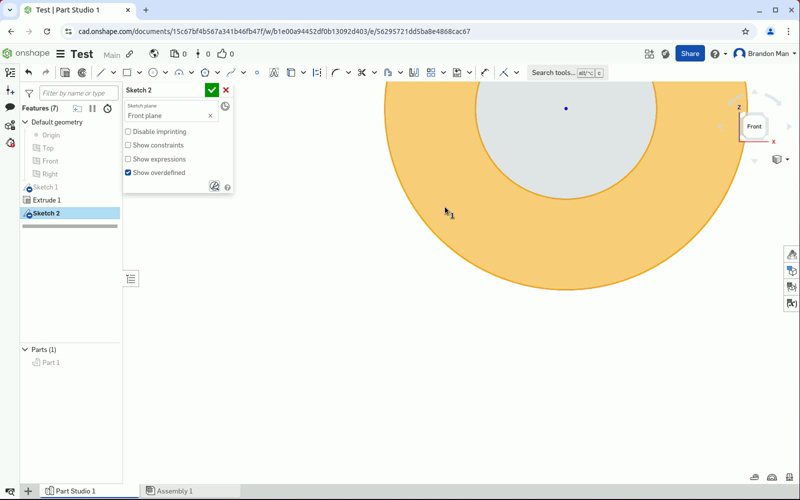
scroll(-6)
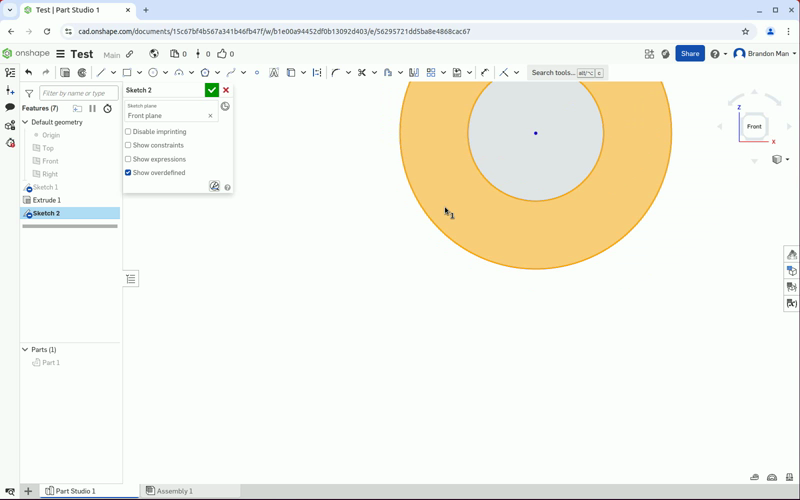
scroll(-6)
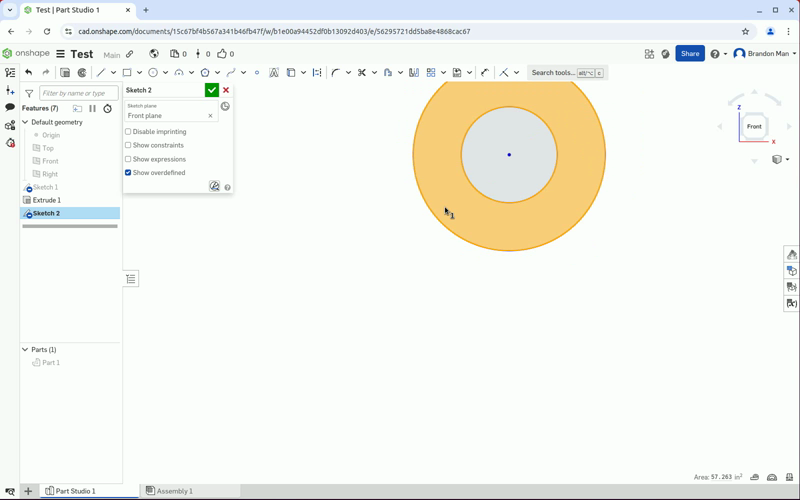
scroll(-6)
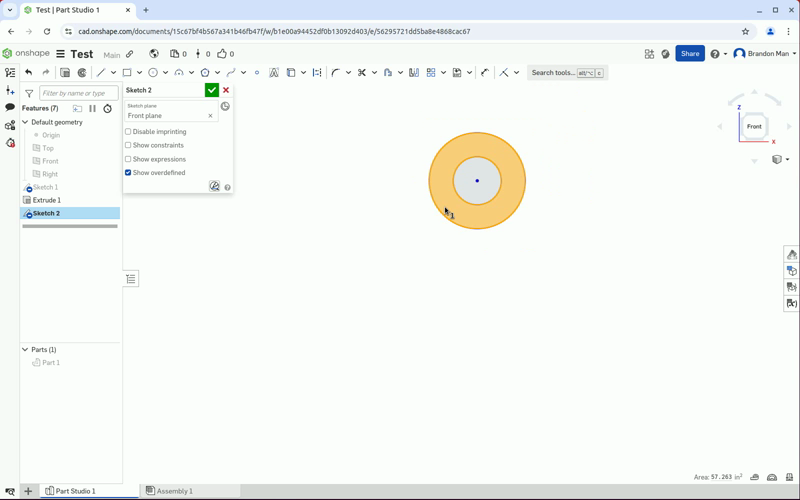
scroll(-6)
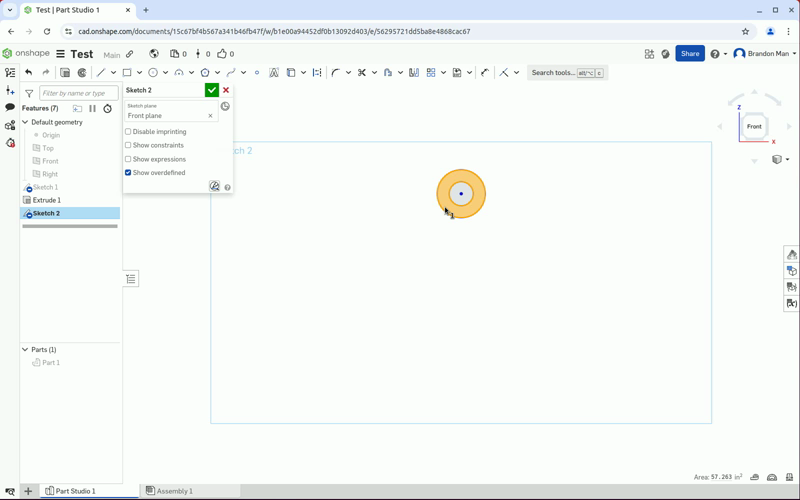
mouse_move(73, 352)
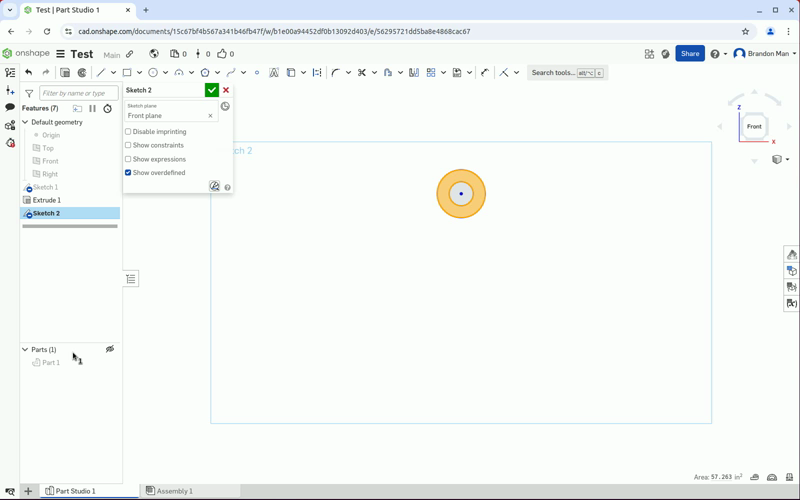
key(shift+y)
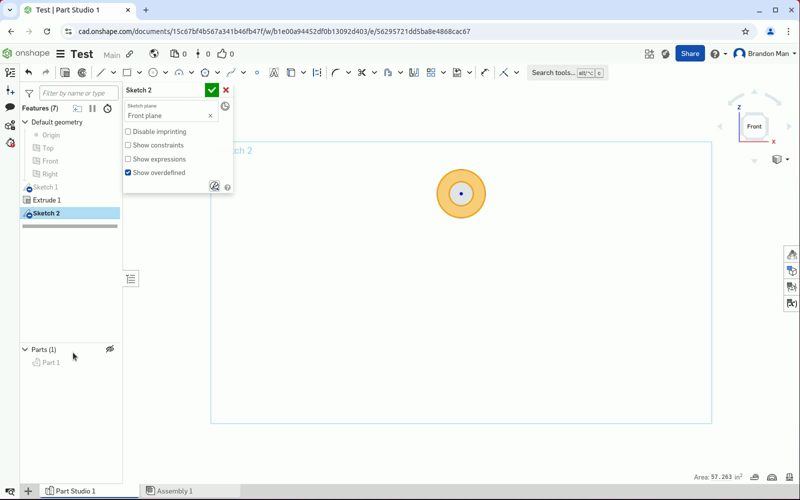
key(shift+e)
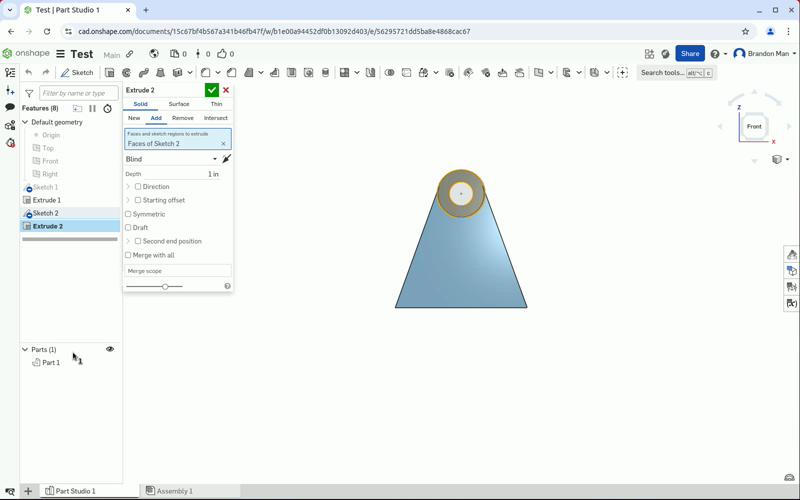
mouse_move(143, 106)
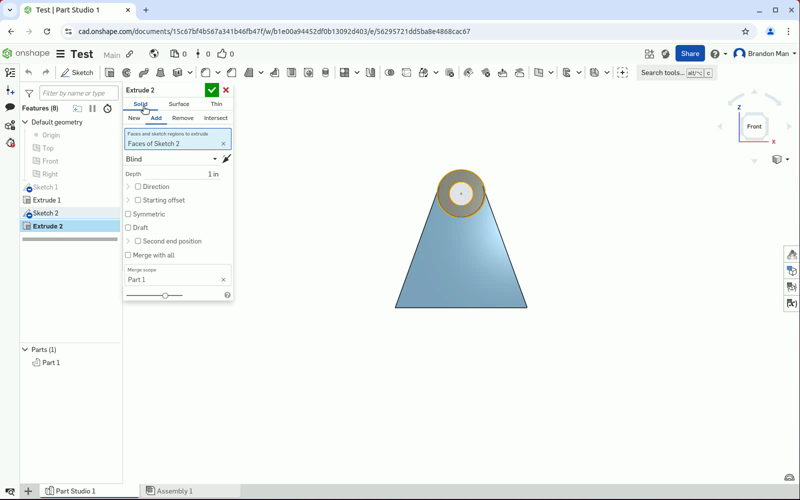
click(143, 106)
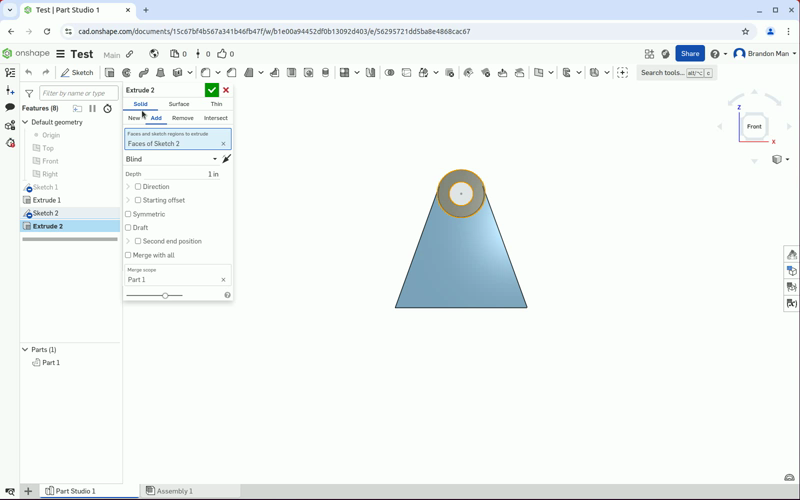
mouse_move(137, 120)
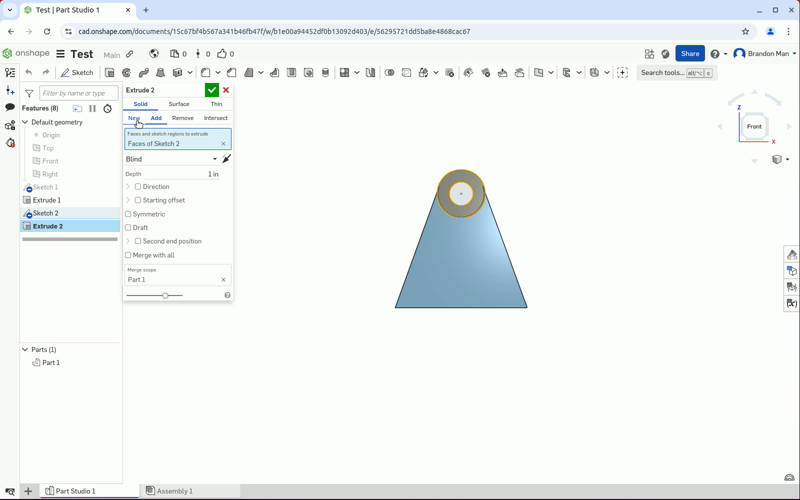
click(137, 120)
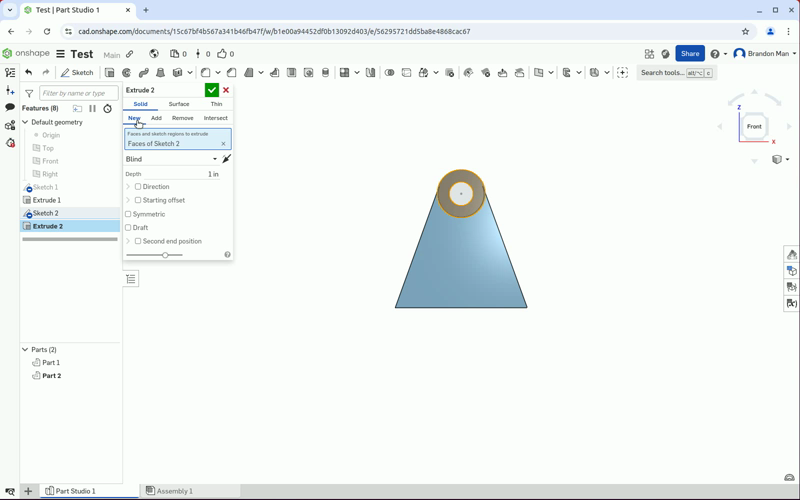
key(tab, 4)
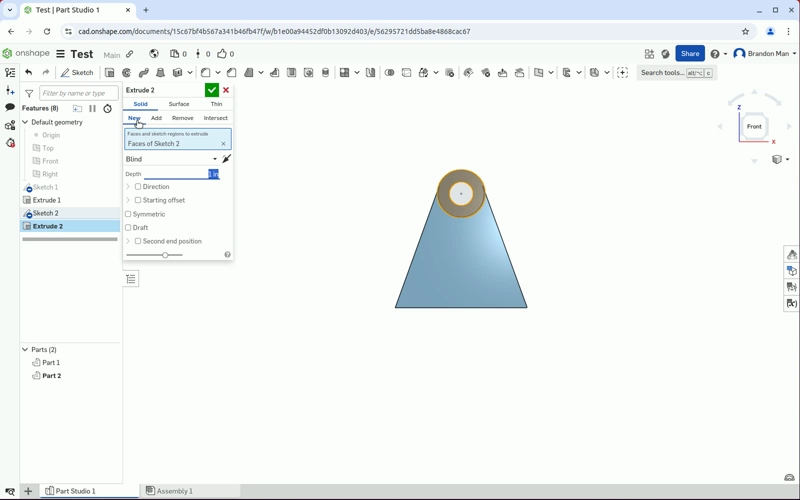
text(1.926)
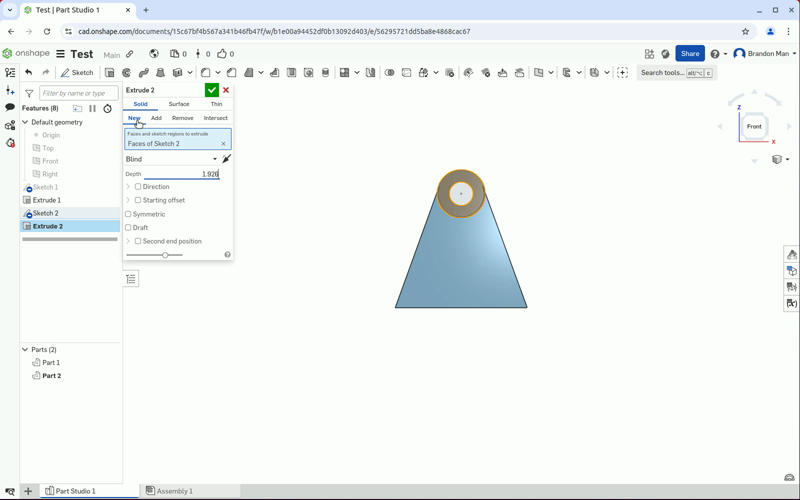
key(enter)
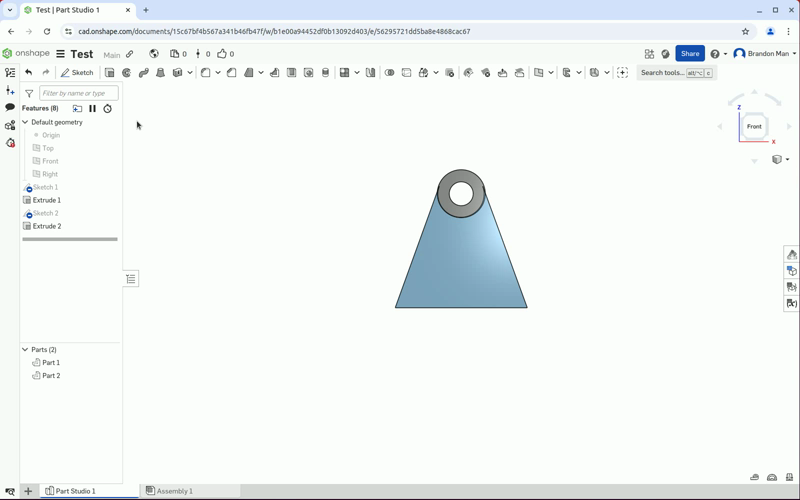
key(shift+h)
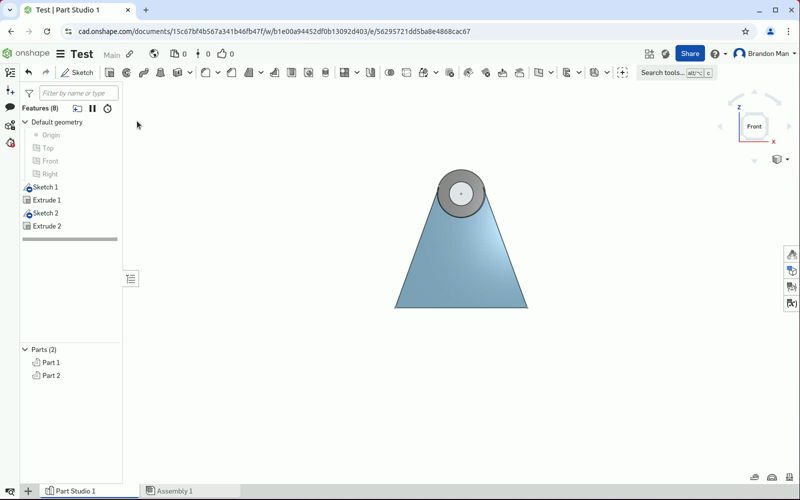
key(shift+h)
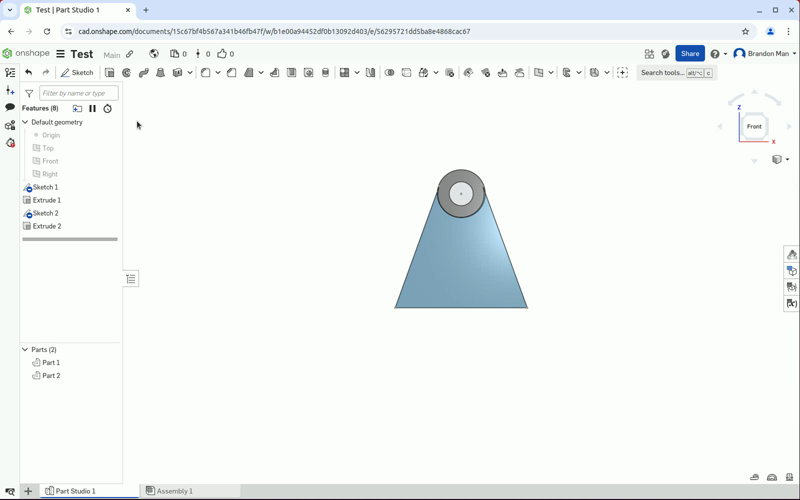
key(shift+7)
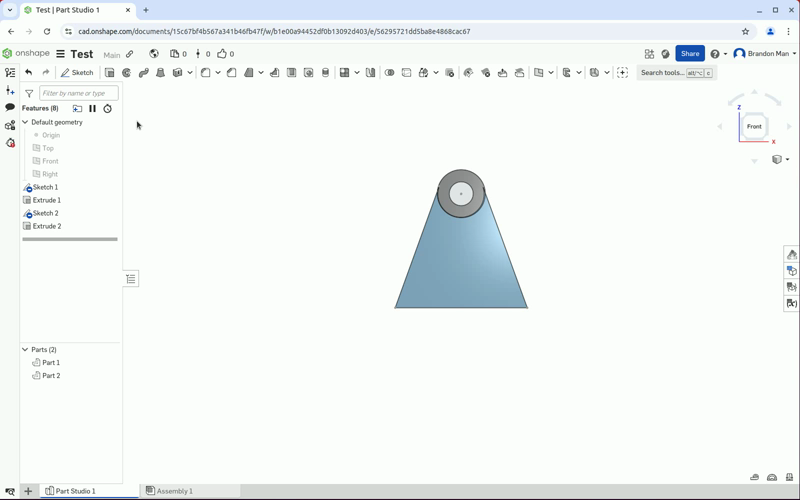
key(left, 2)
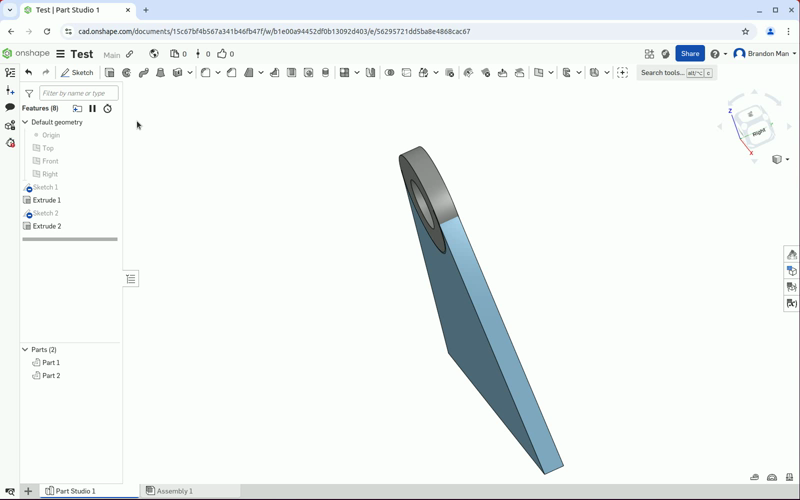
key(down, 2)
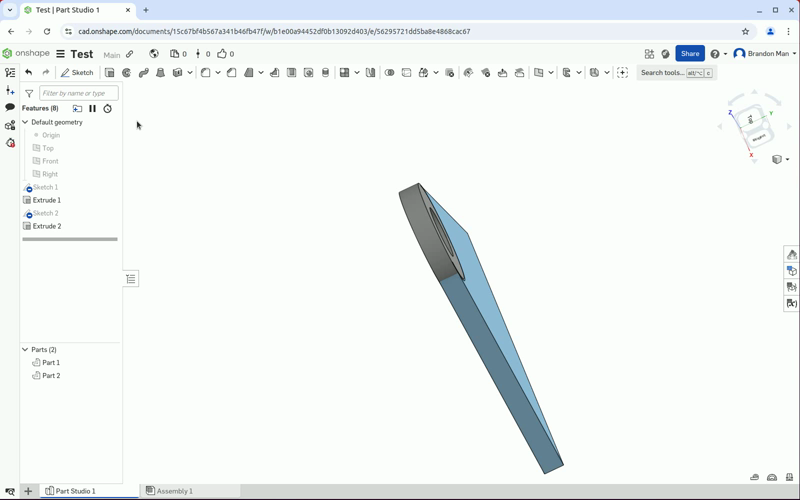
key(up, 2)
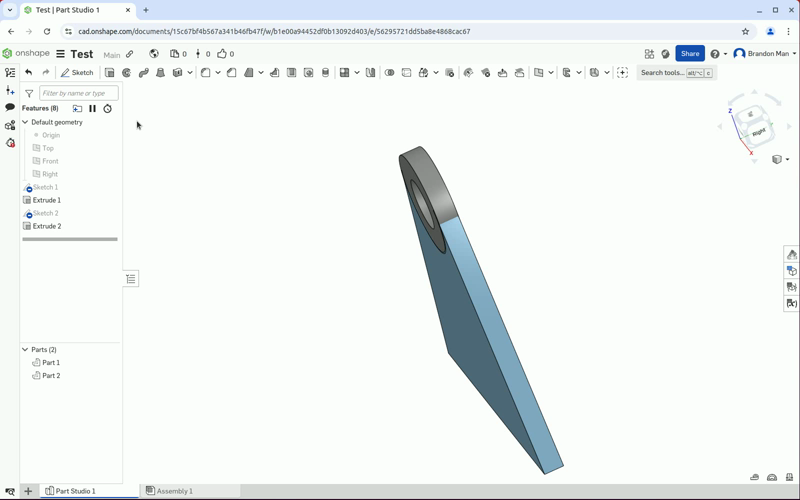
key(right, 2)
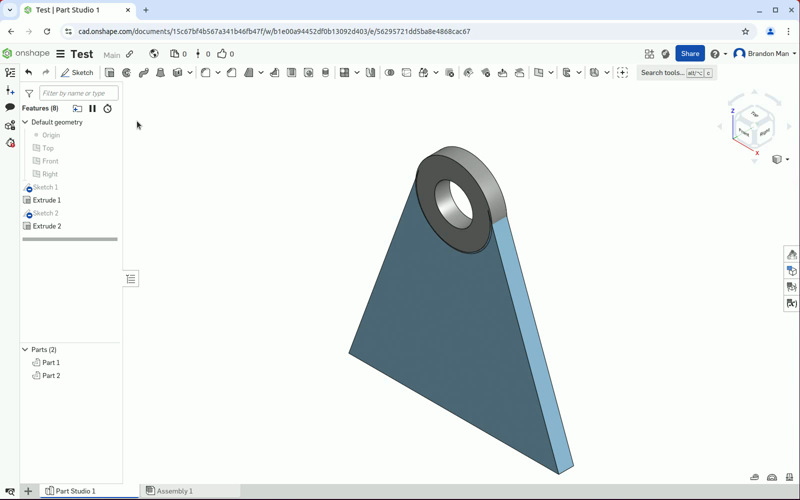
mouse_move(73, 189)
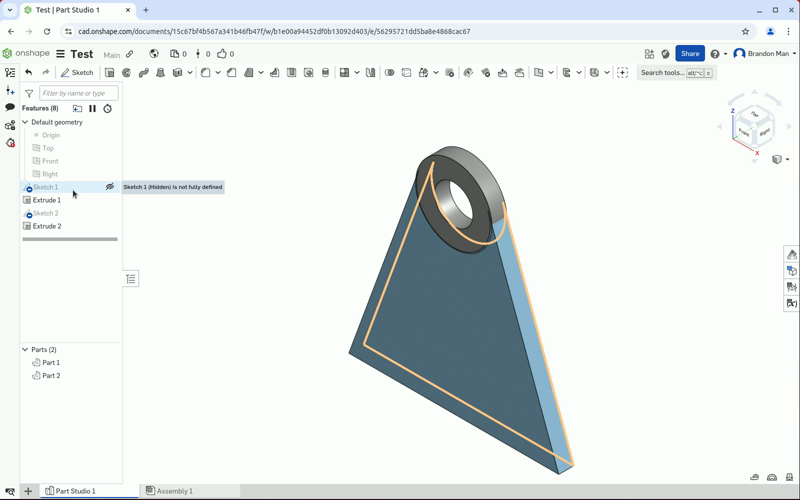
click(73, 189)